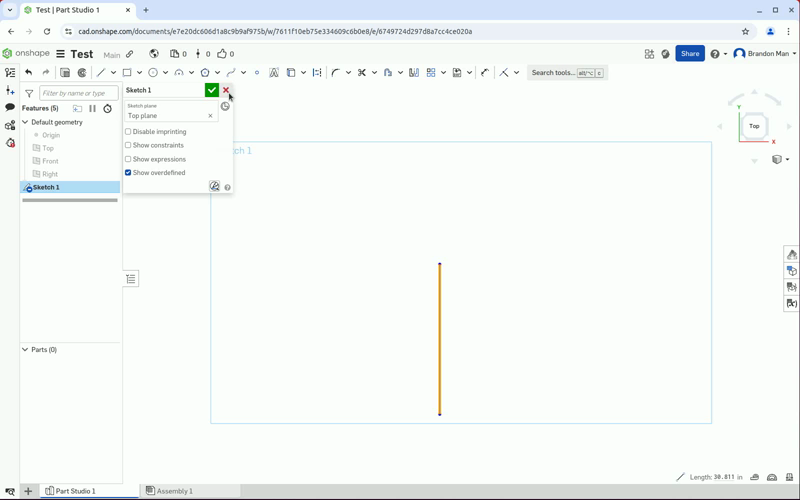
key(shift+h)
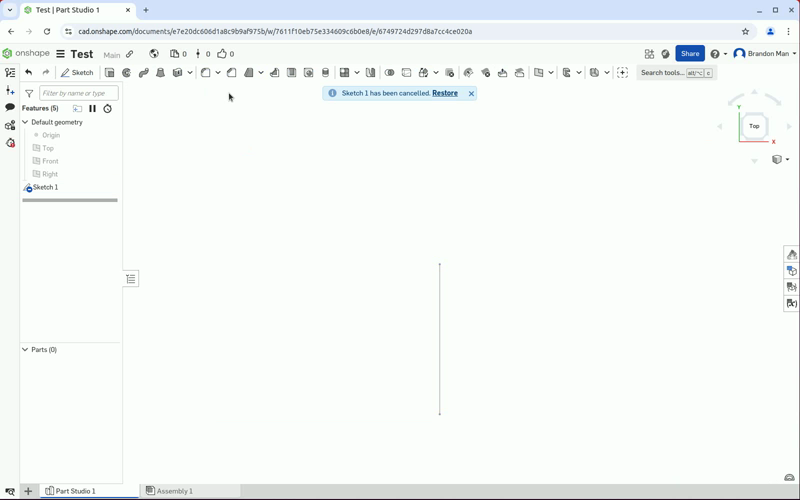
key(shift+s)
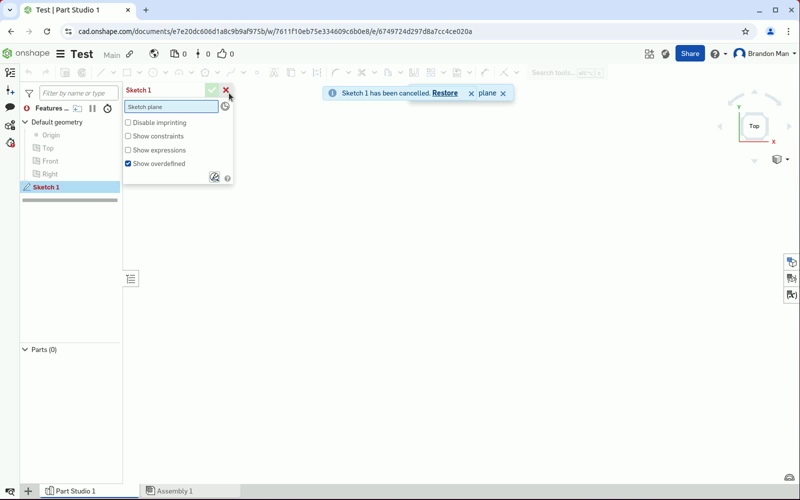
mouse_move(73, 150)
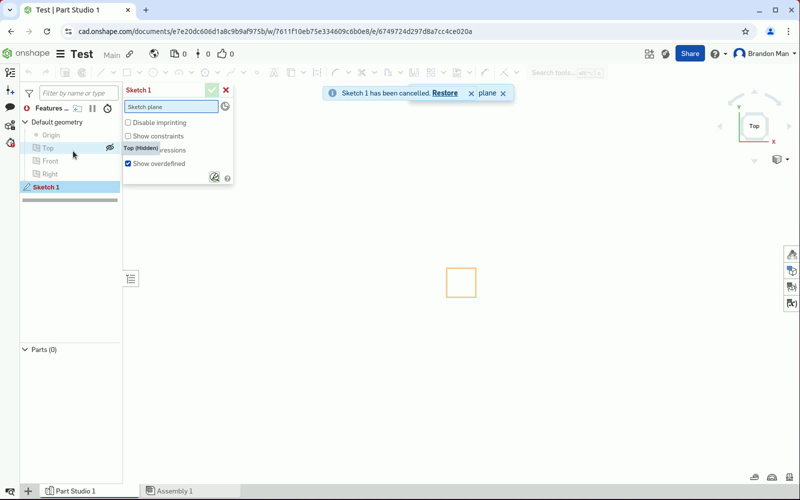
click(73, 150)
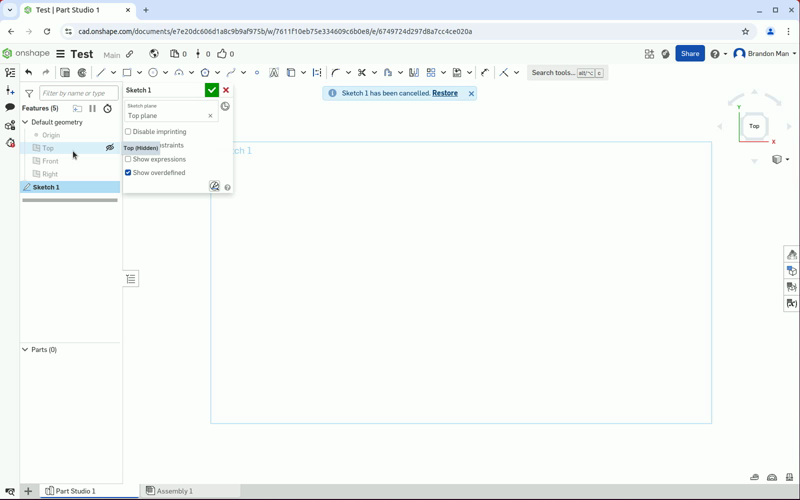
mouse_move(73, 352)
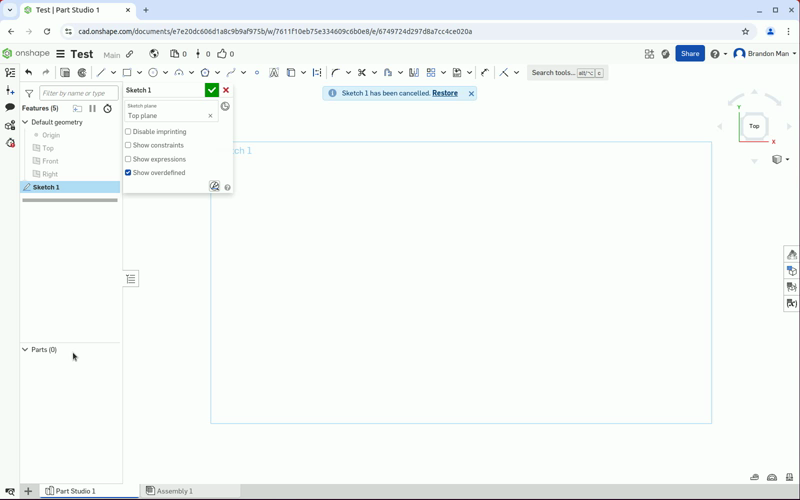
key(y)
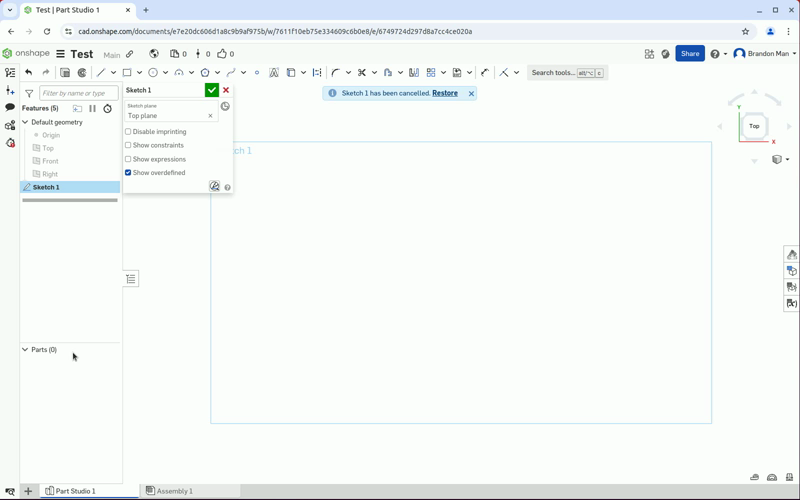
key(l)
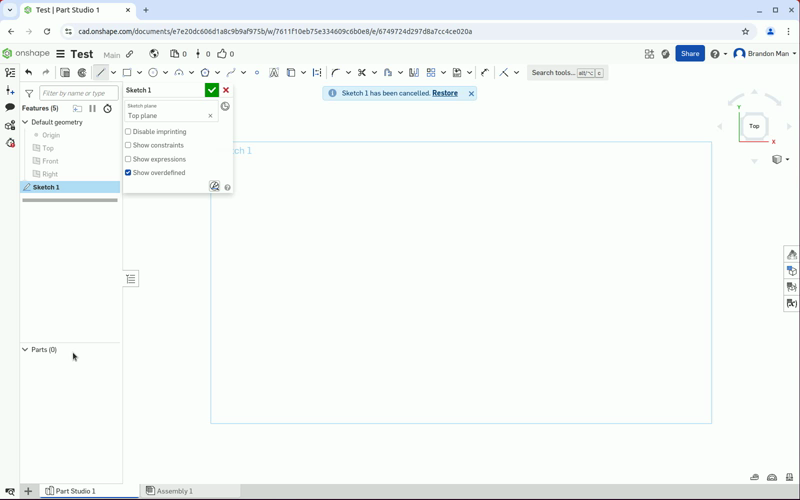
key_down(shift)
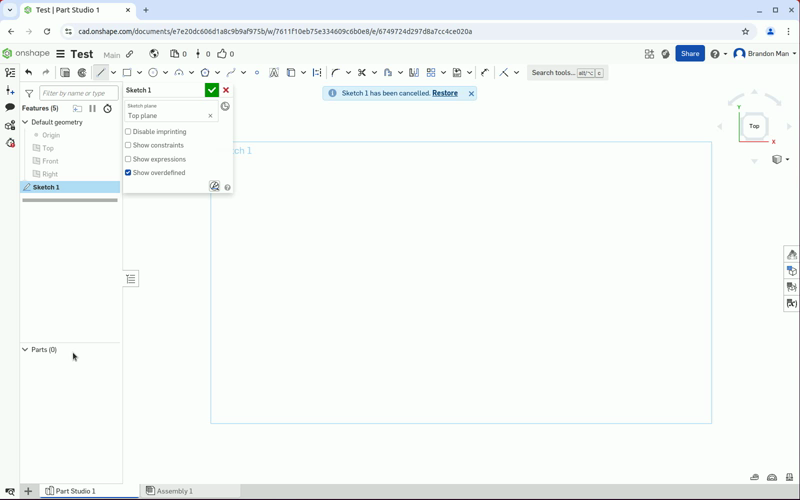
mouse_move(460, 395)
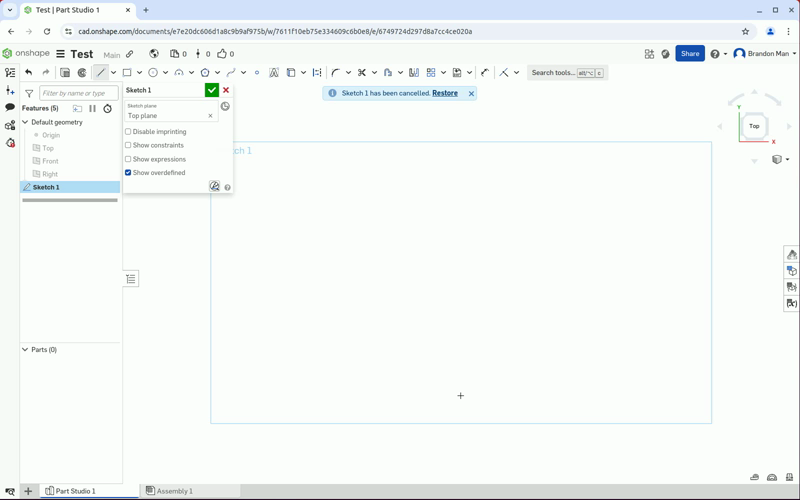
click(460, 395)
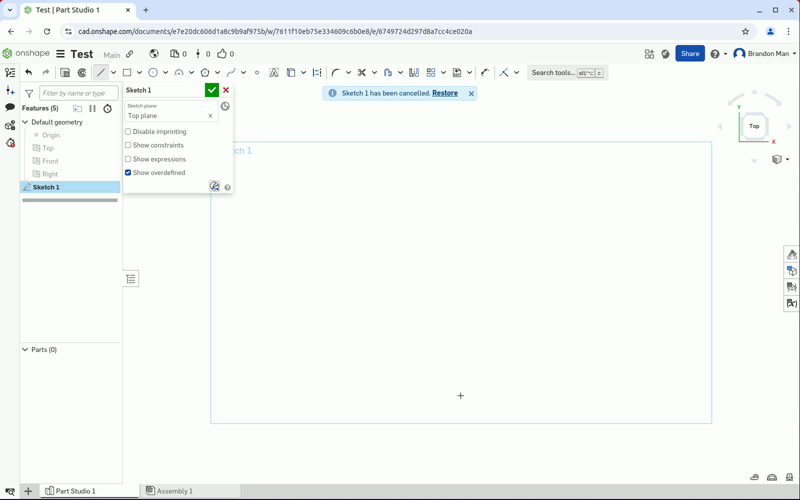
key_up(shift)
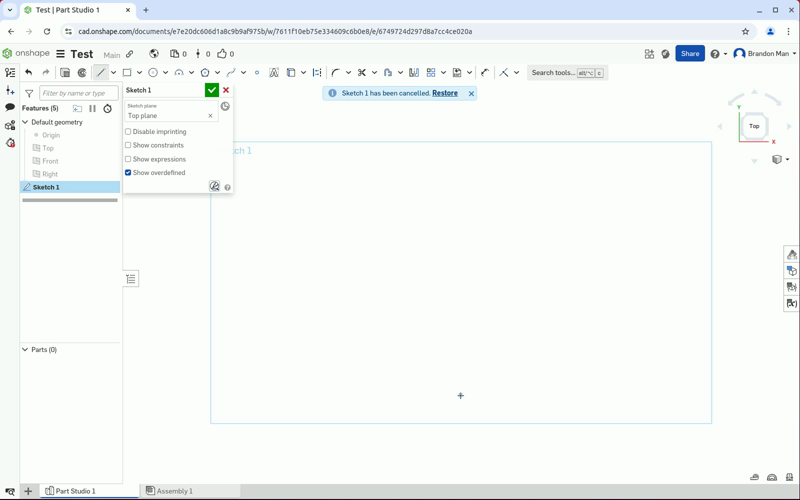
key_down(shift)
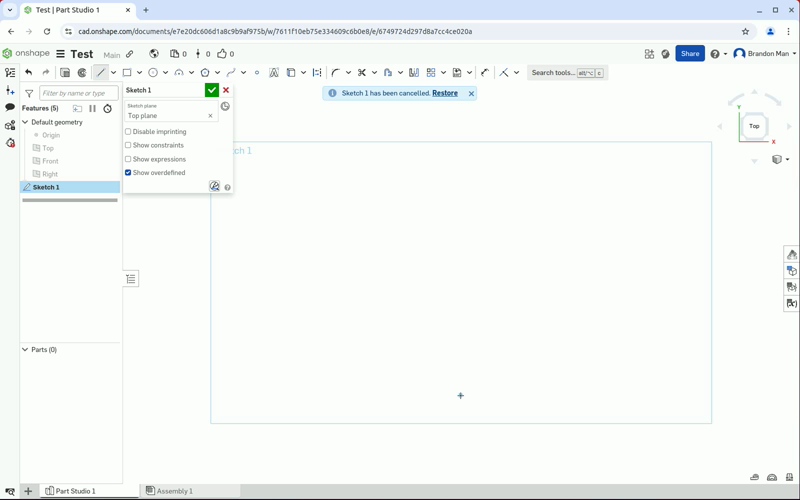
mouse_move(490, 395)
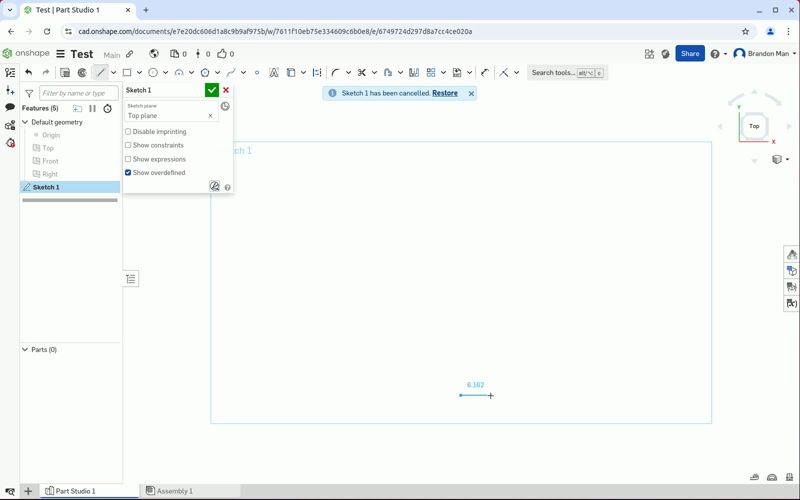
mouse_move(483, 395)
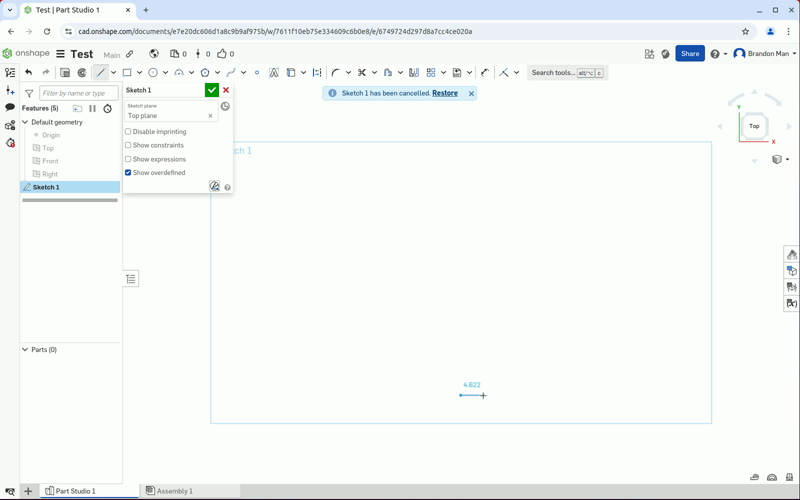
click(483, 395)
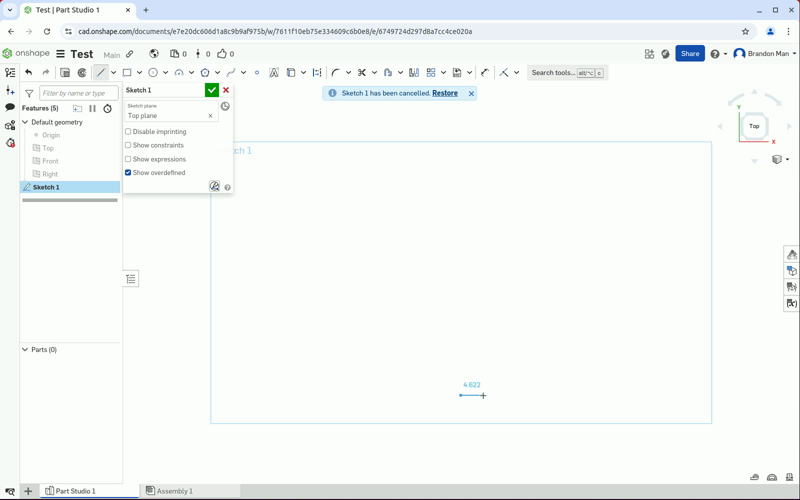
key_up(shift)
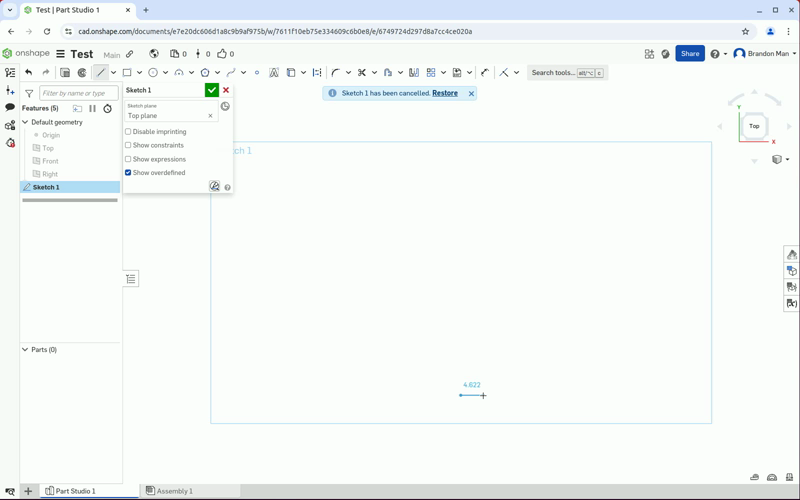
key_down(shift)
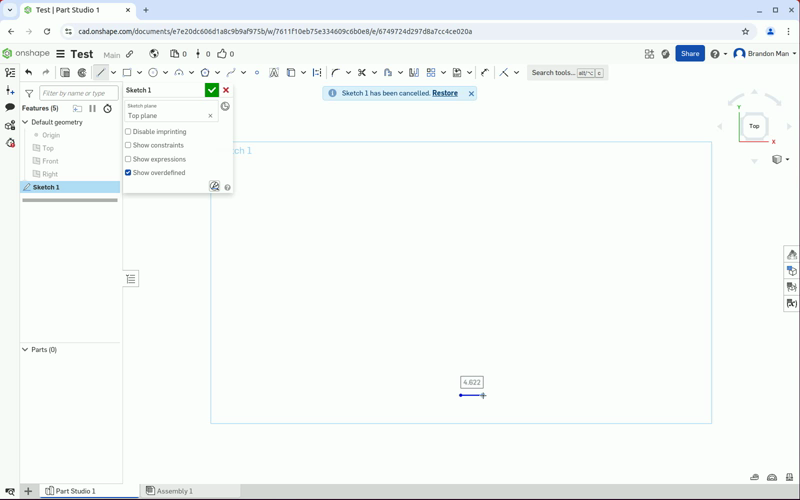
mouse_move(483, 282)
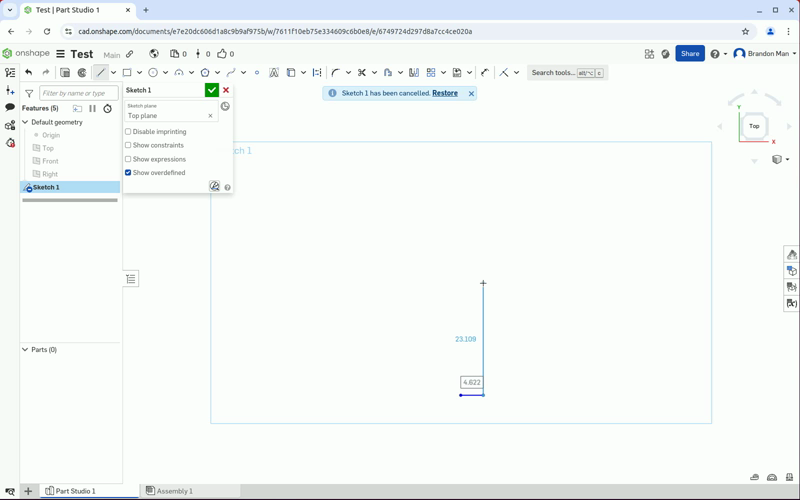
click(483, 282)
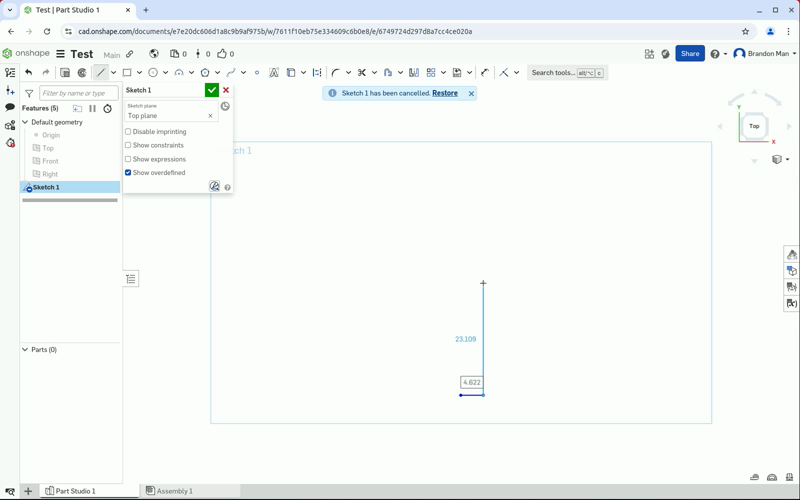
key_up(shift)
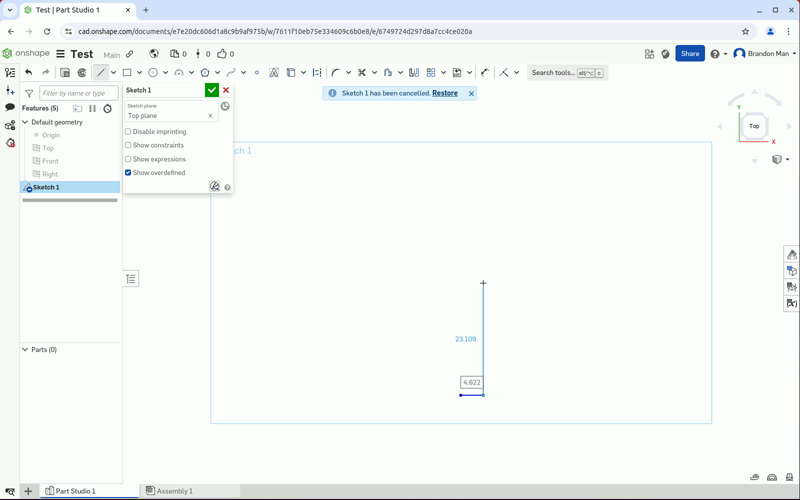
key_down(shift)
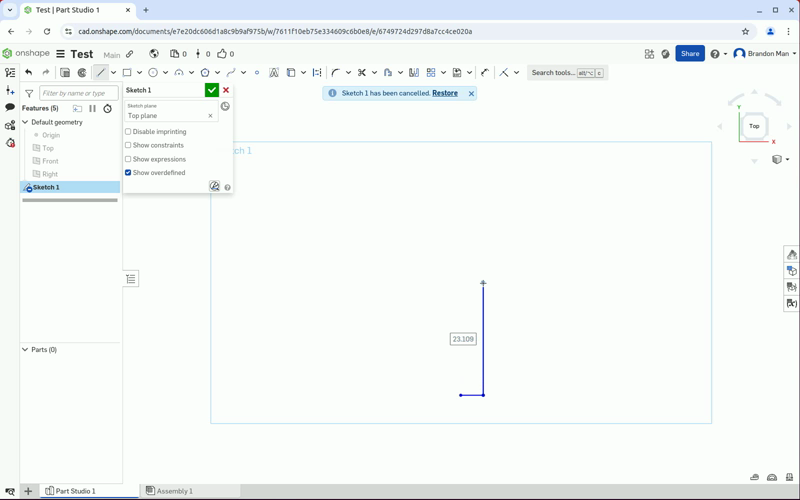
mouse_move(513, 282)
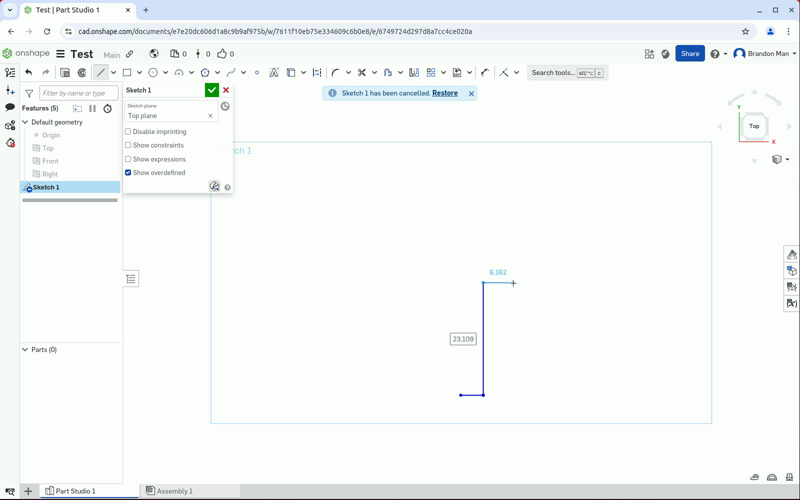
mouse_move(460, 282)
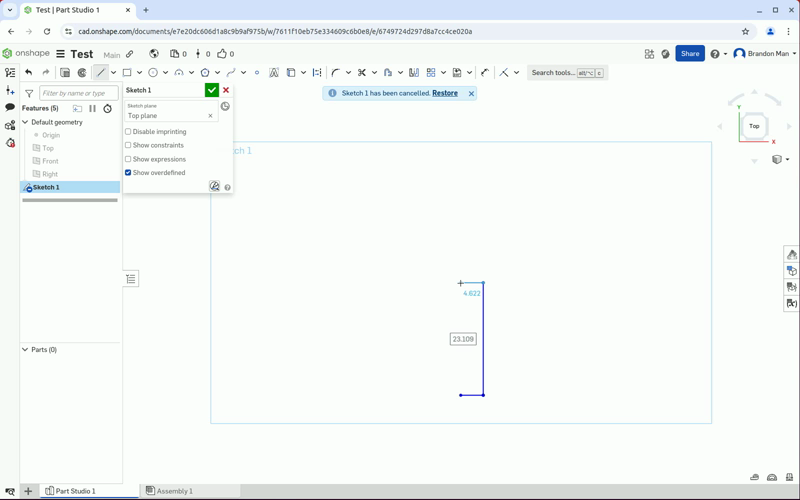
click(460, 282)
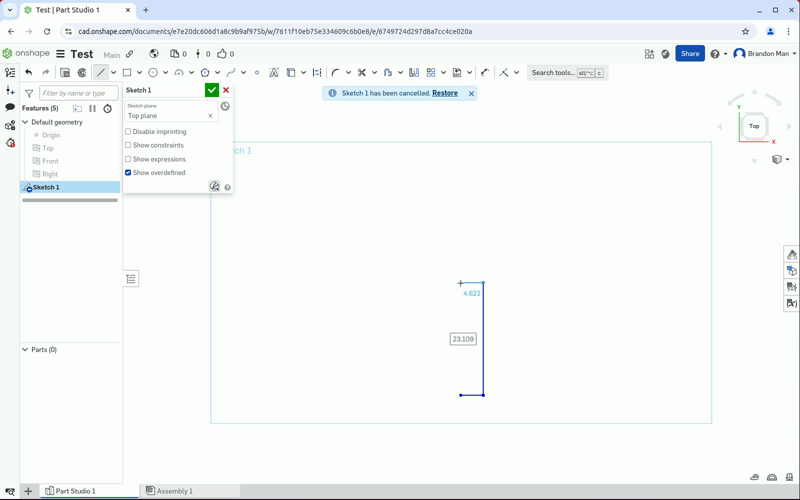
key_up(shift)
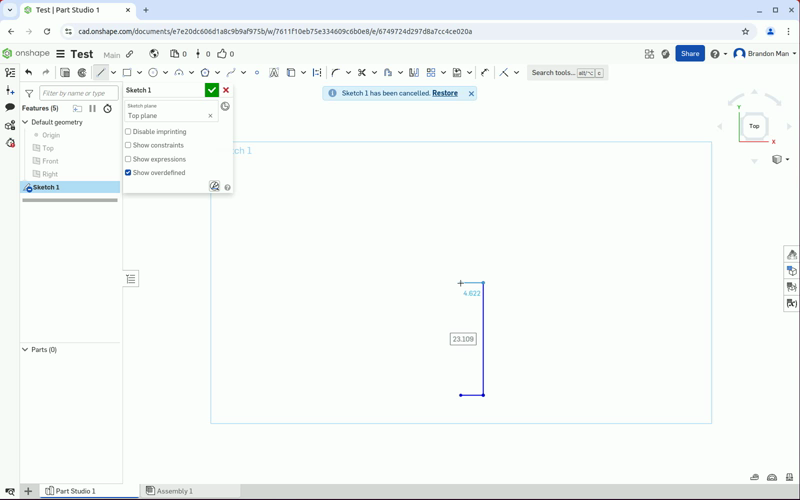
key_down(shift)
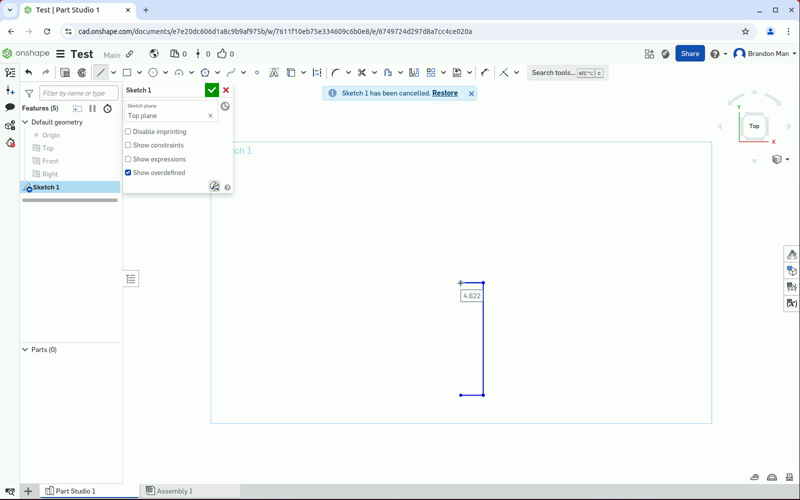
mouse_move(460, 395)
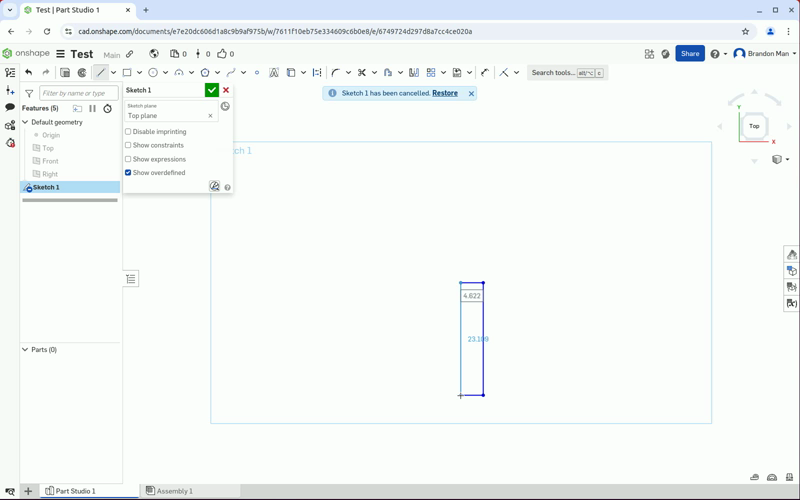
key_up(shift)
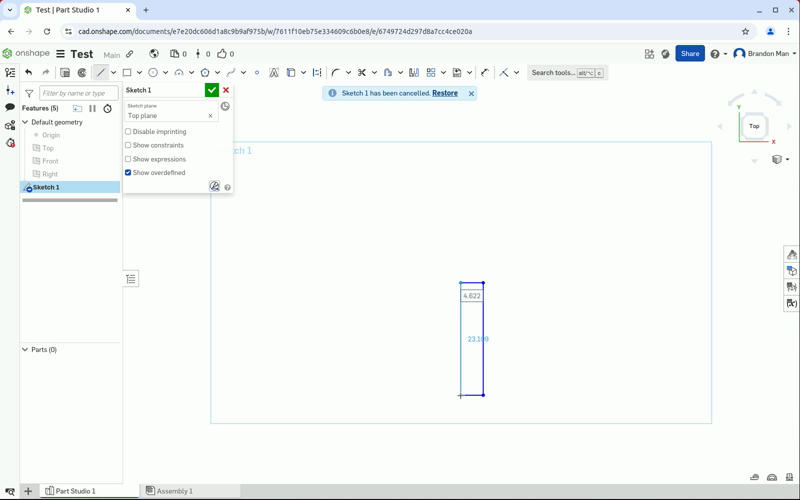
click(460, 395)
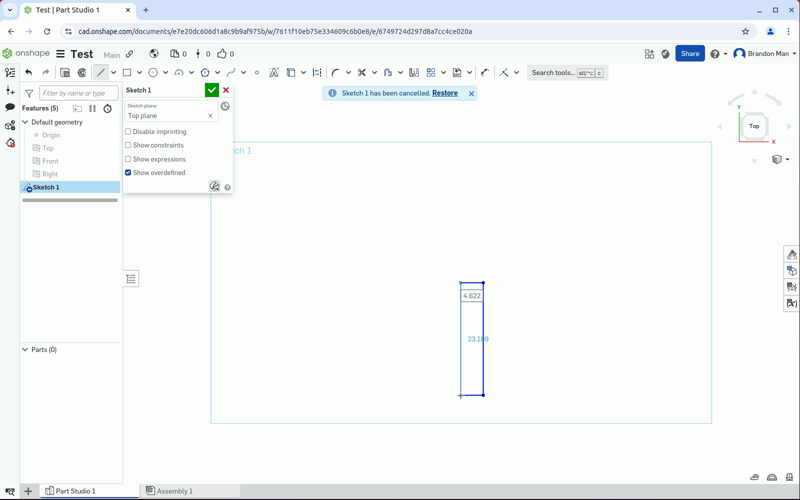
key(esc)
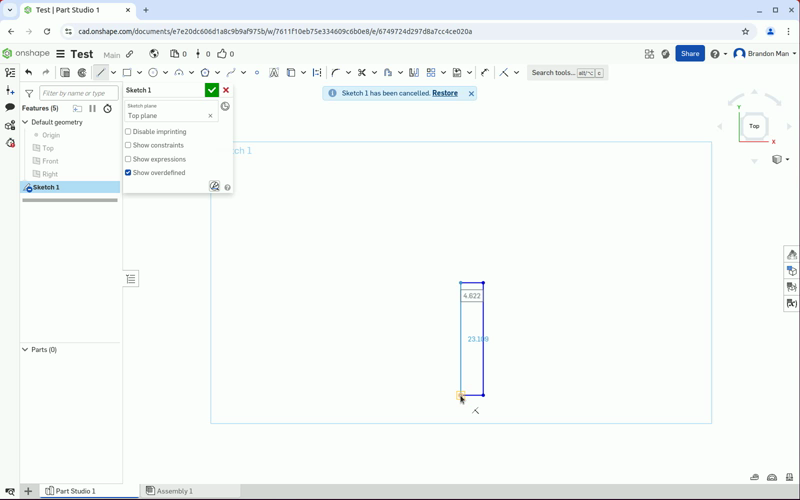
mouse_move(467, 383)
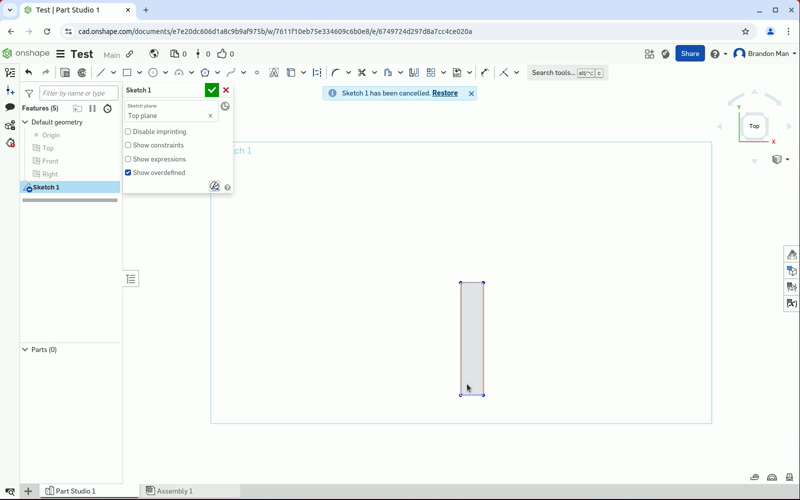
click(467, 383)
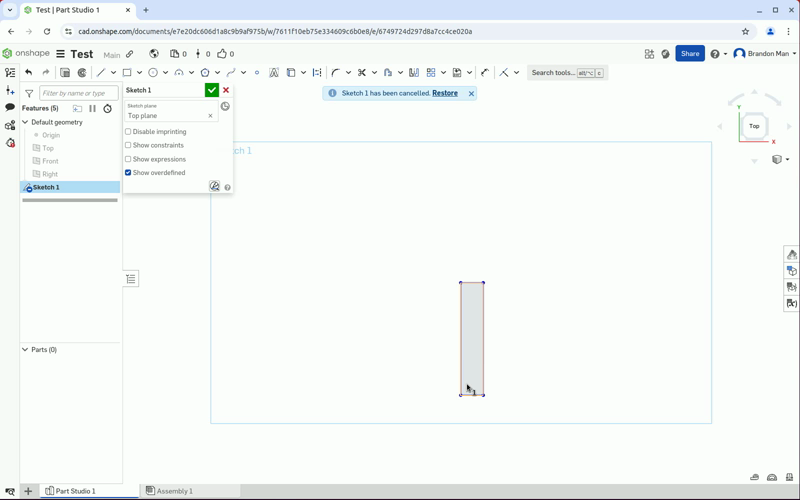
mouse_move(73, 352)
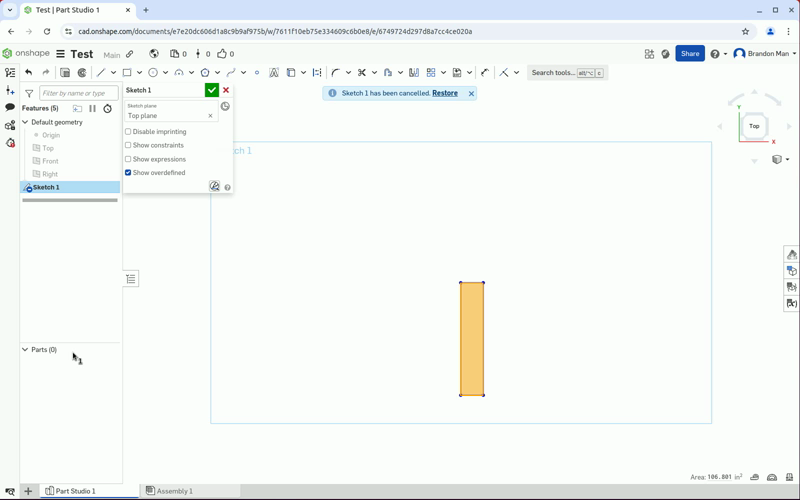
key(shift+y)
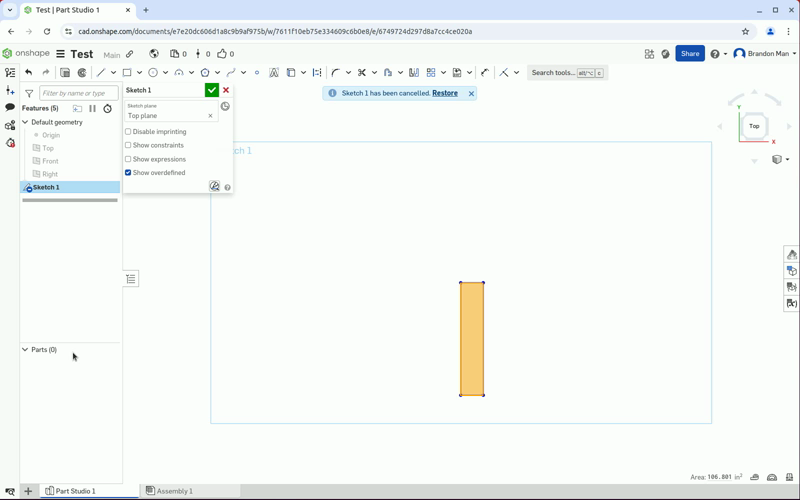
key(shift+e)
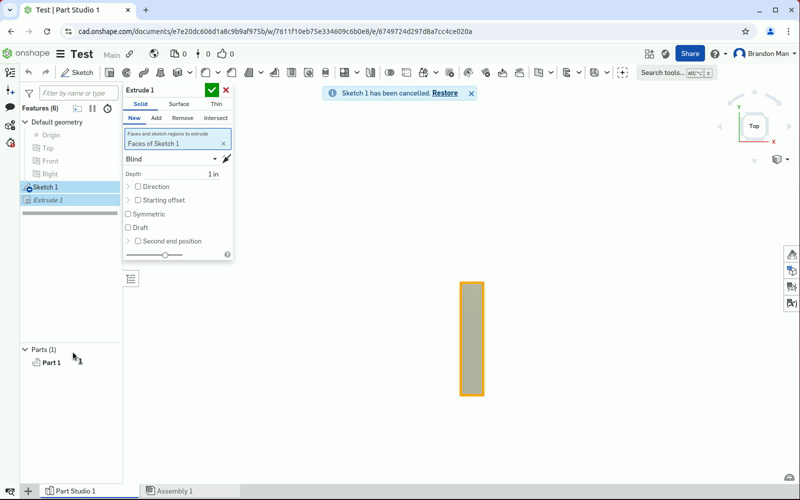
mouse_move(143, 106)
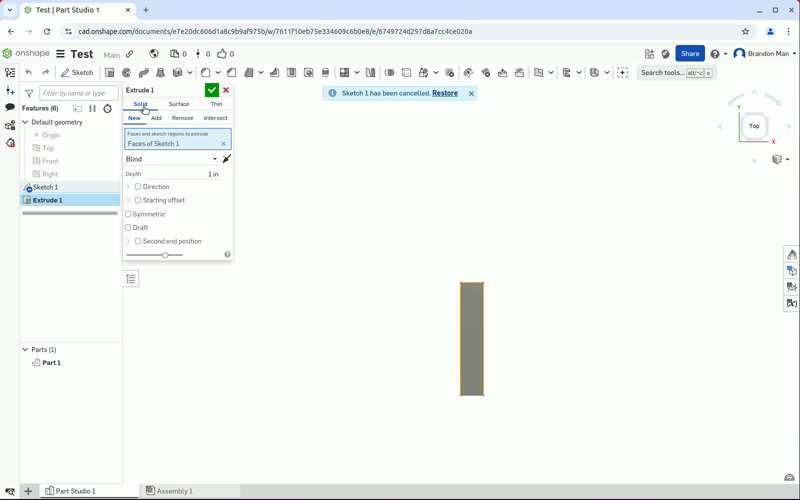
click(143, 106)
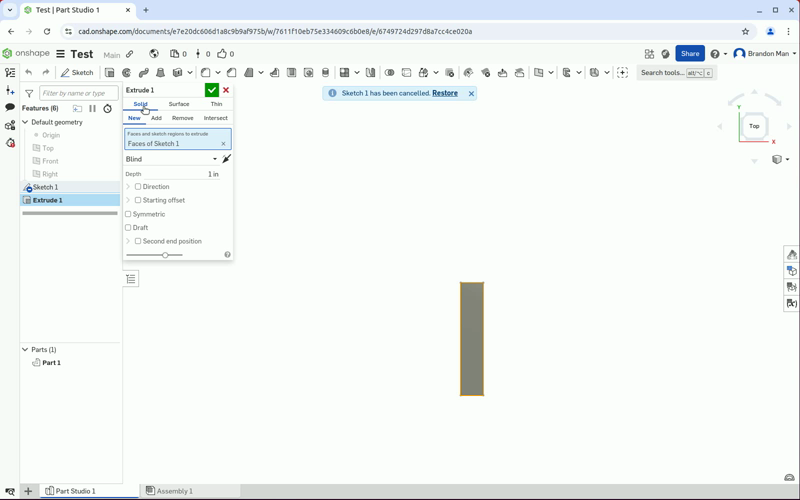
mouse_move(137, 120)
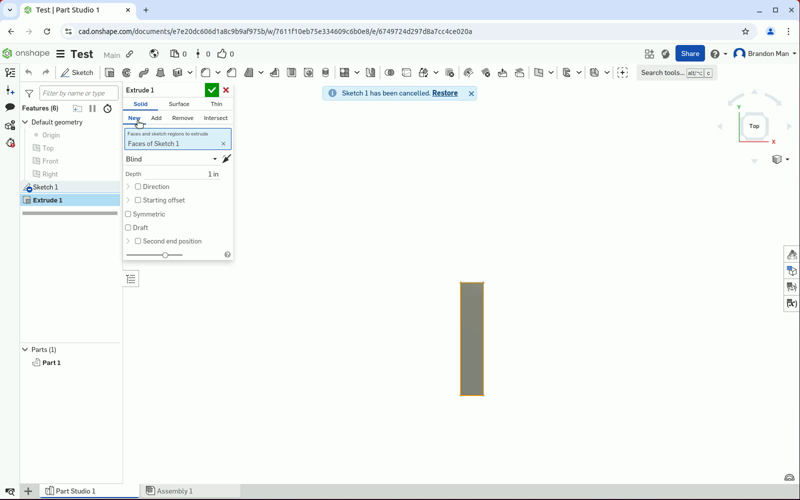
click(137, 120)
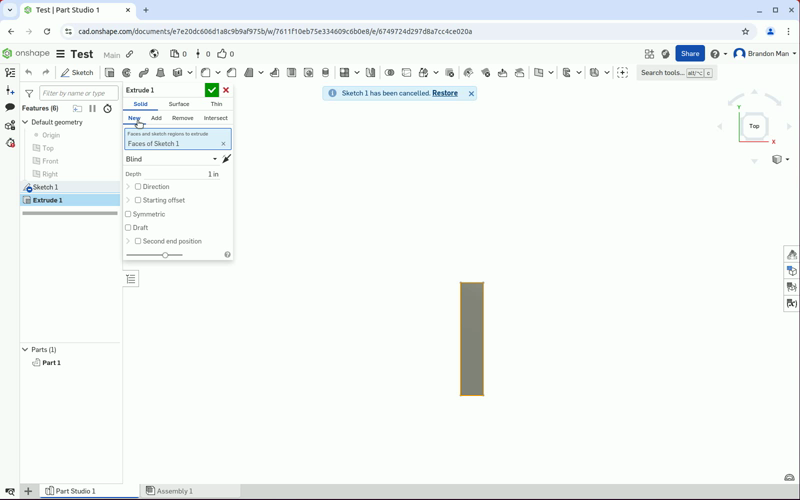
key(tab, 4)
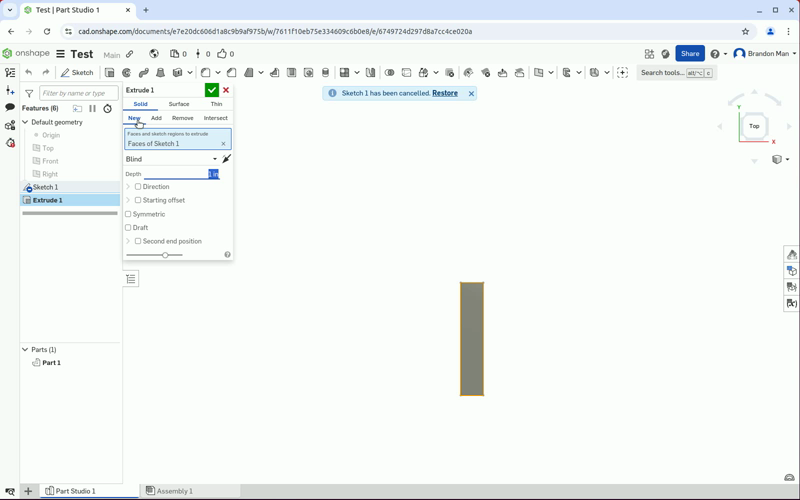
text(0.241)
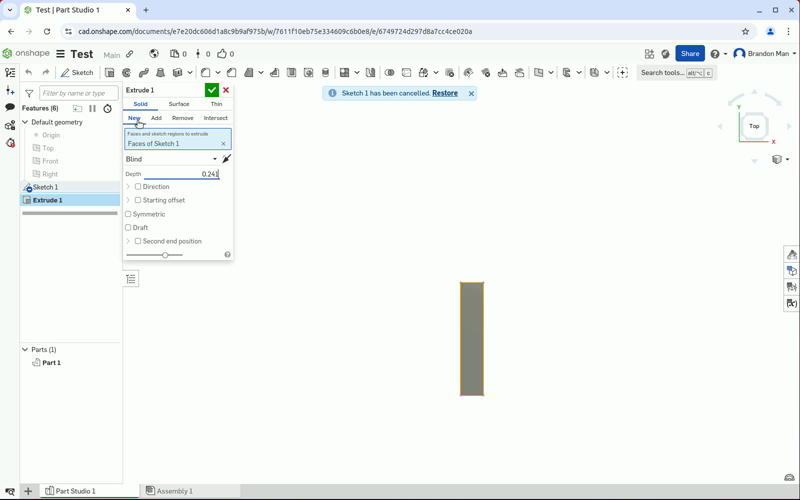
key(enter)
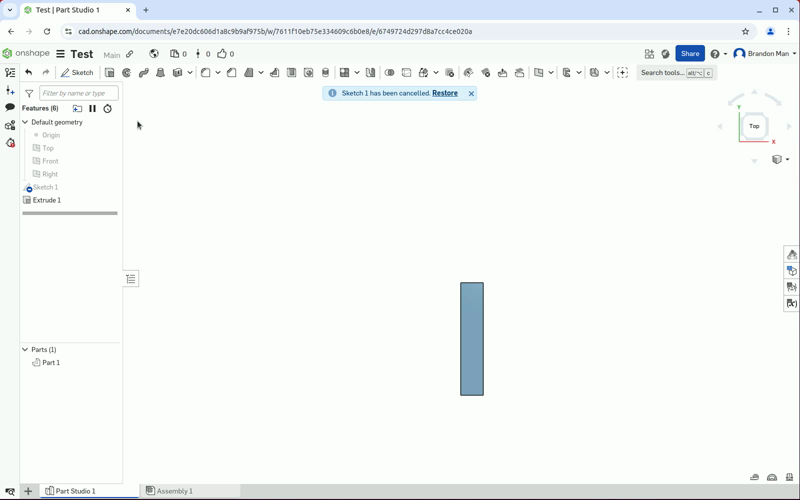
key(shift+h)
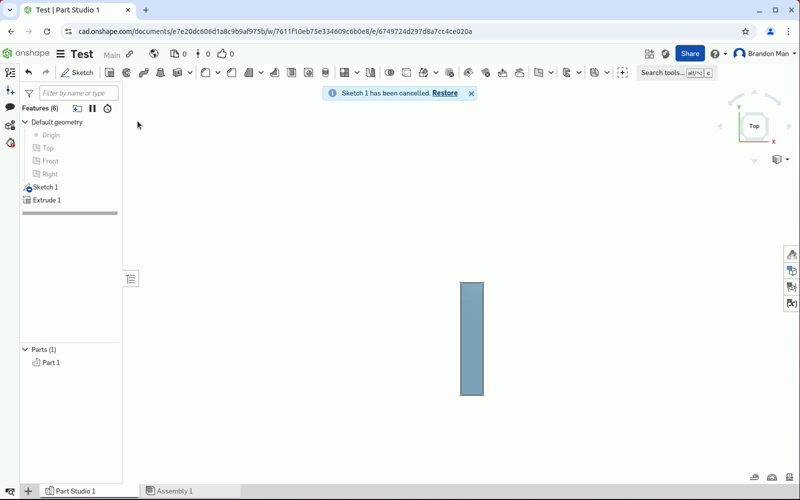
key(shift+h)
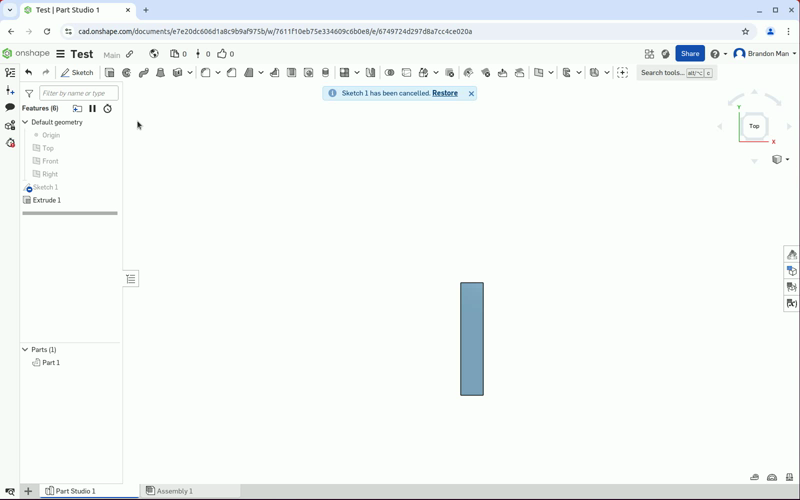
mouse_move(73, 189)
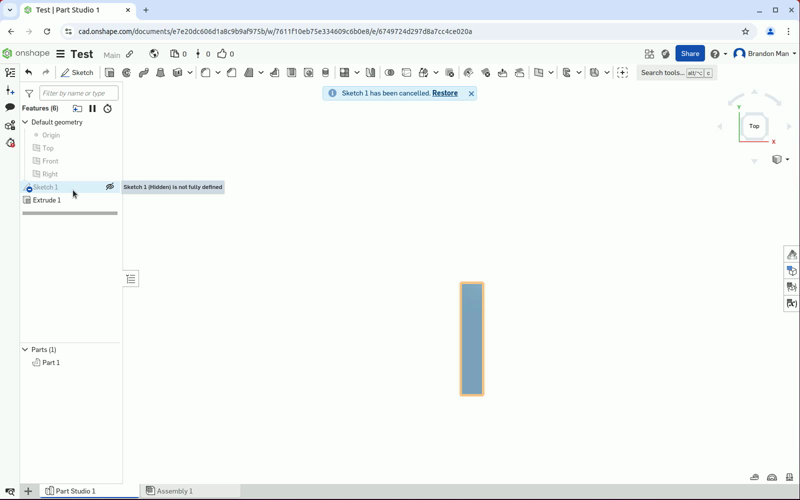
click(73, 189)
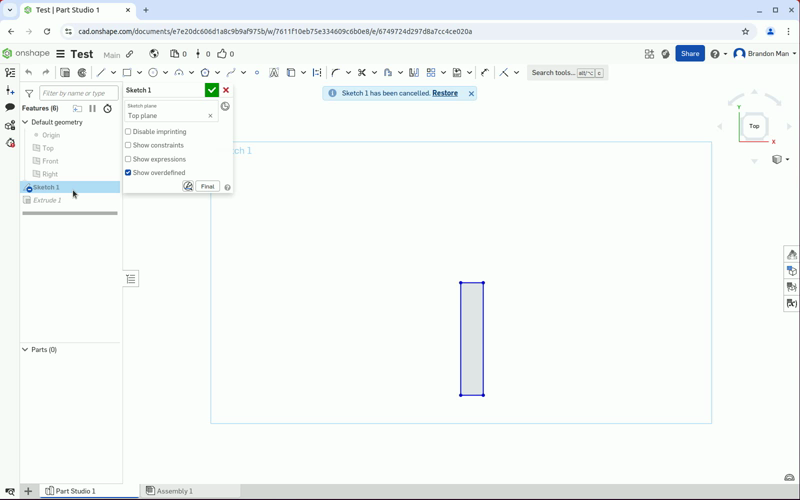
mouse_move(229, 92)
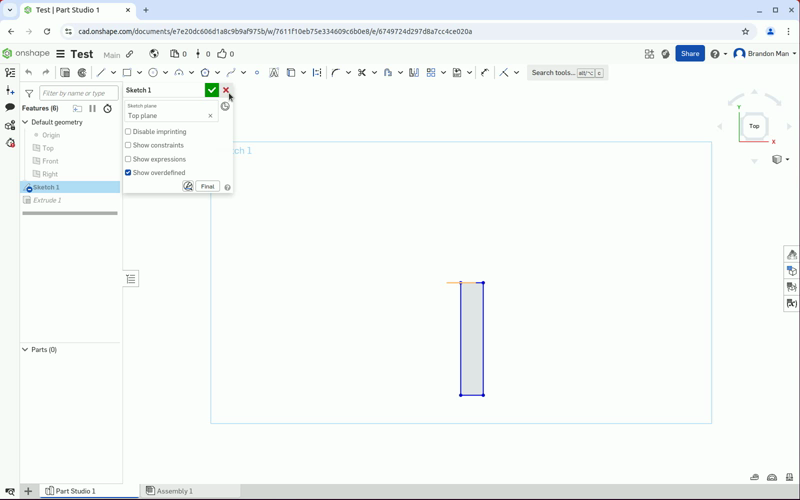
click(229, 92)
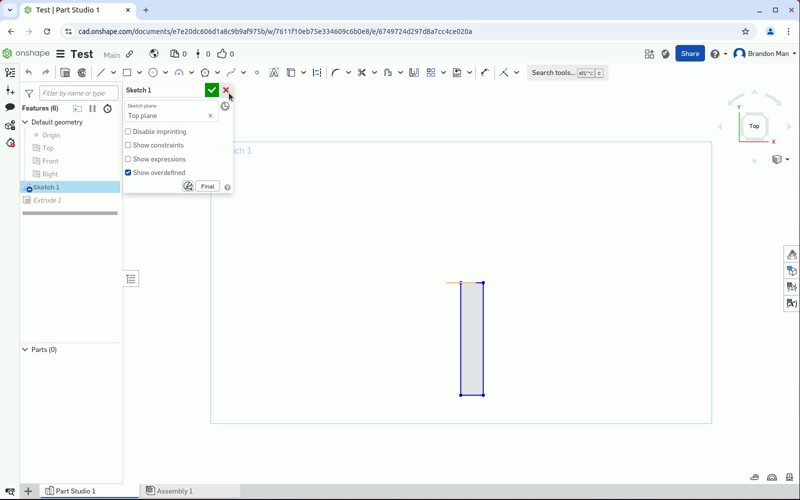
key(shift+s)
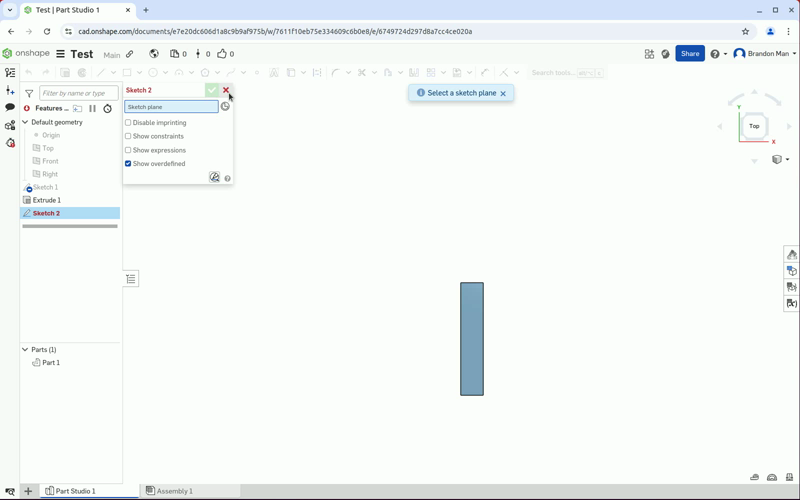
mouse_move(73, 150)
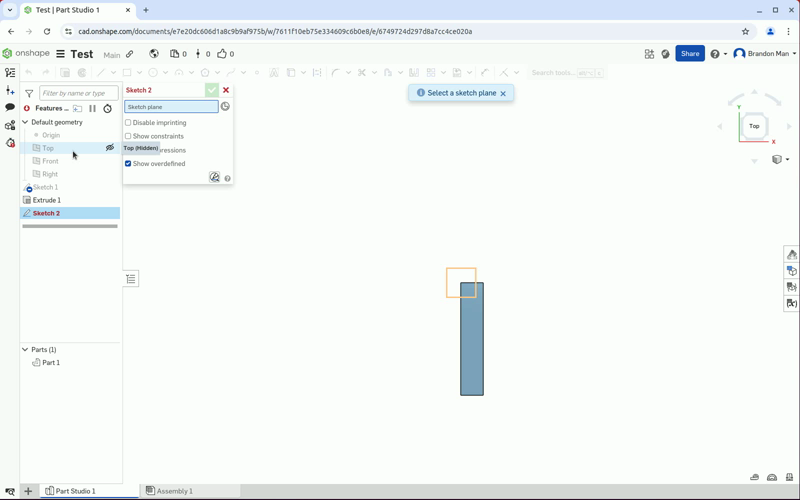
click(73, 150)
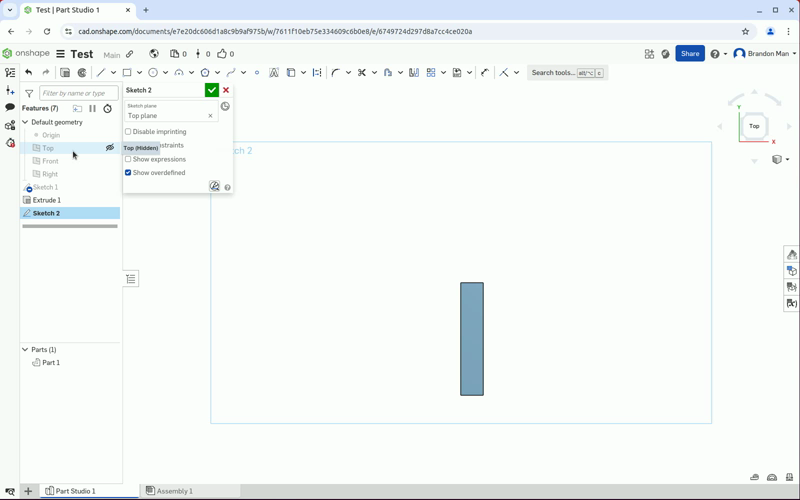
mouse_move(73, 352)
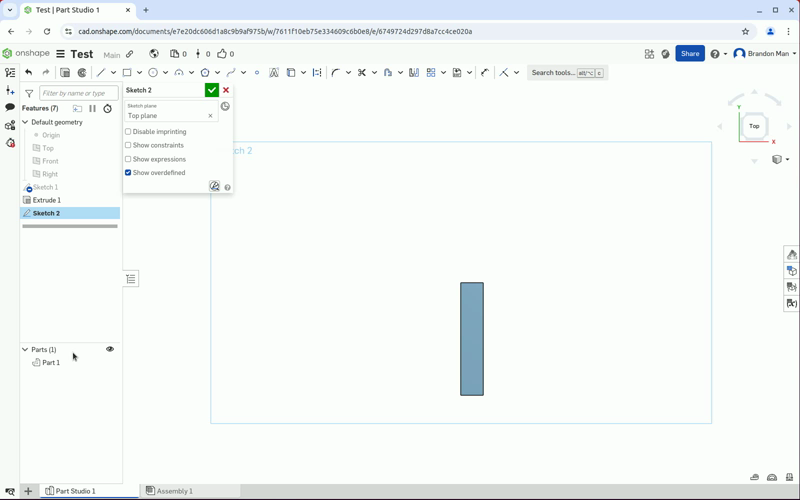
key(y)
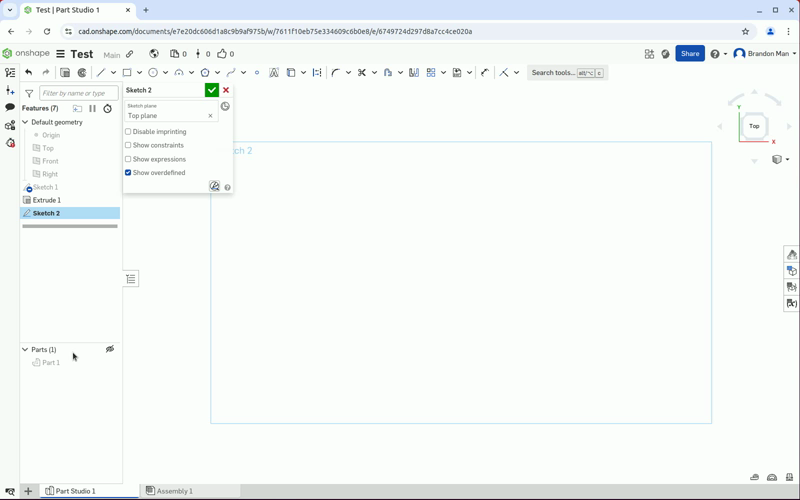
key(l)
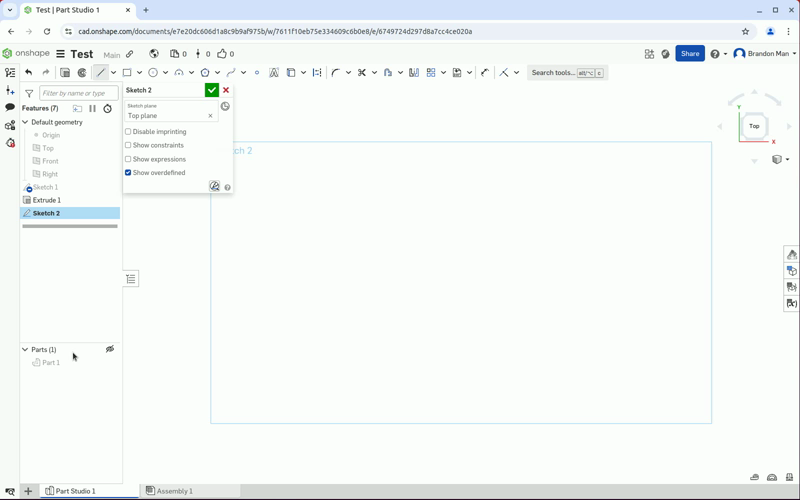
key_down(shift)
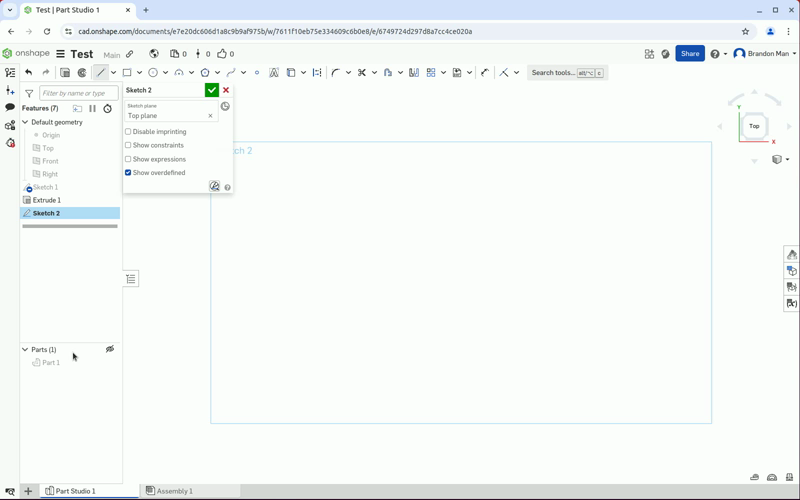
mouse_move(505, 395)
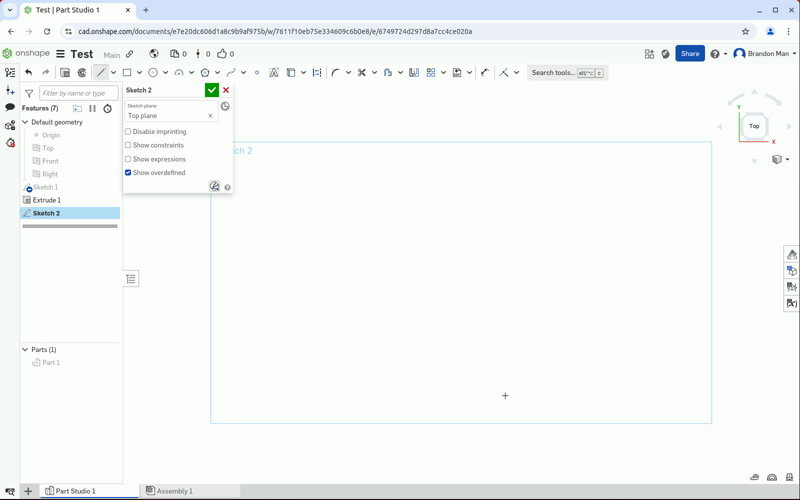
click(505, 395)
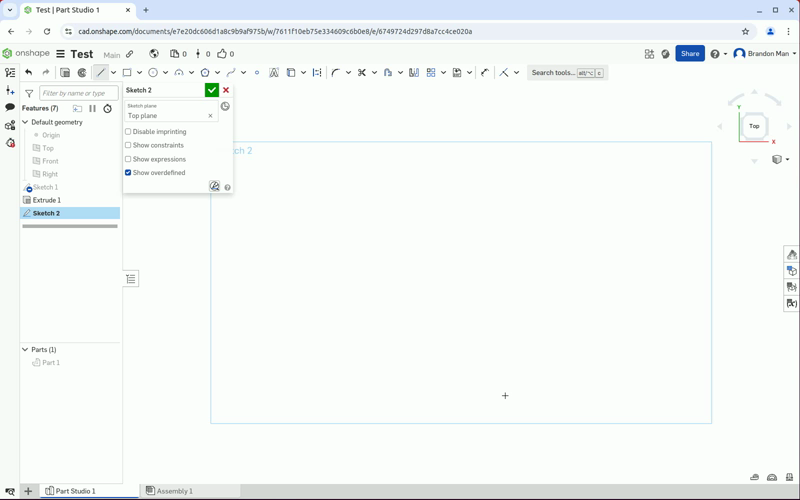
key_up(shift)
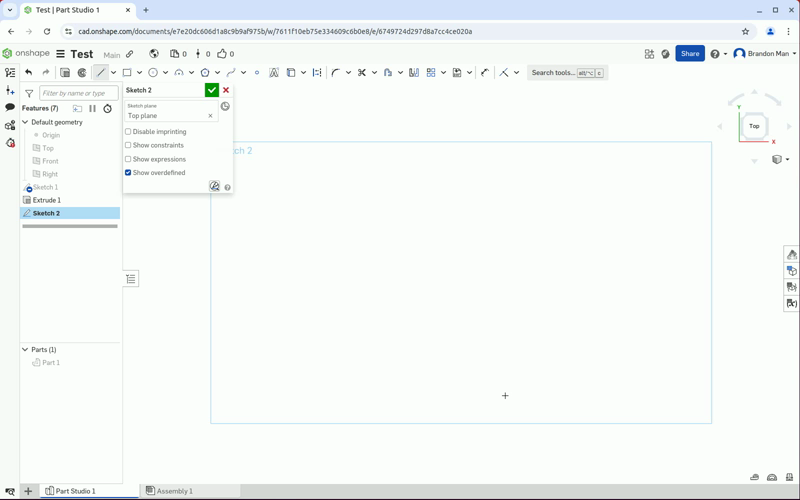
key_down(shift)
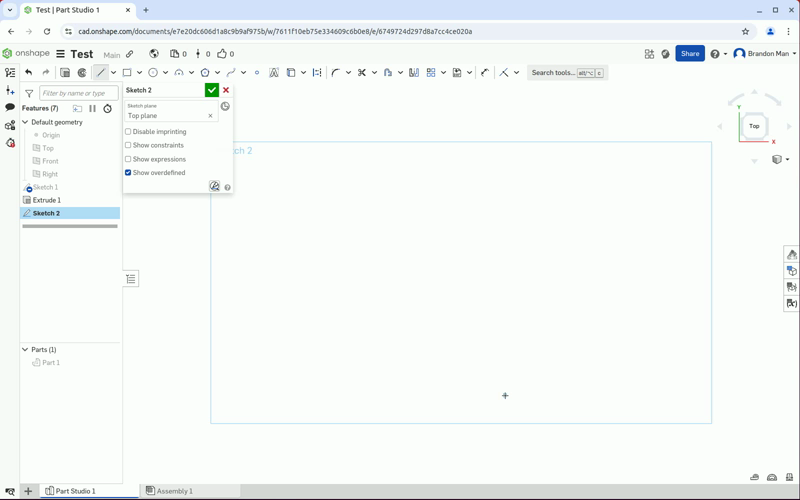
mouse_move(535, 395)
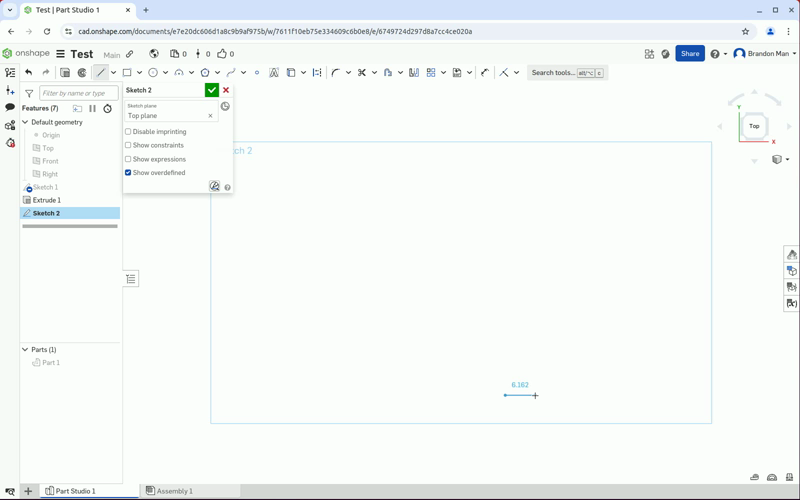
mouse_move(527, 395)
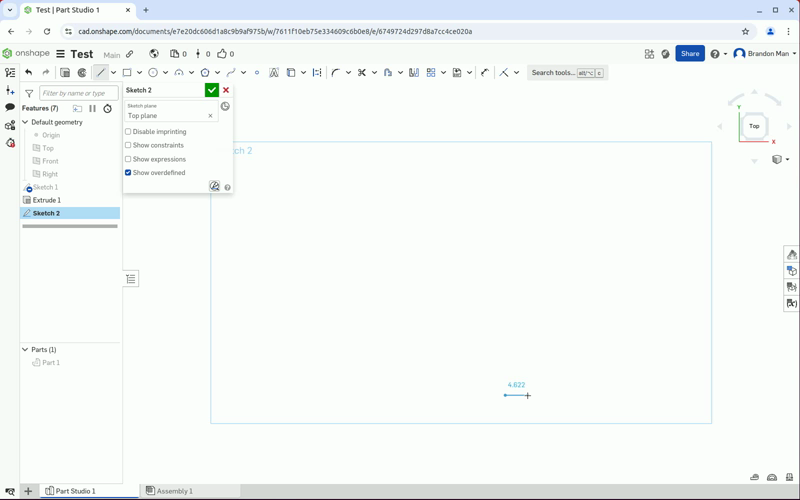
click(527, 395)
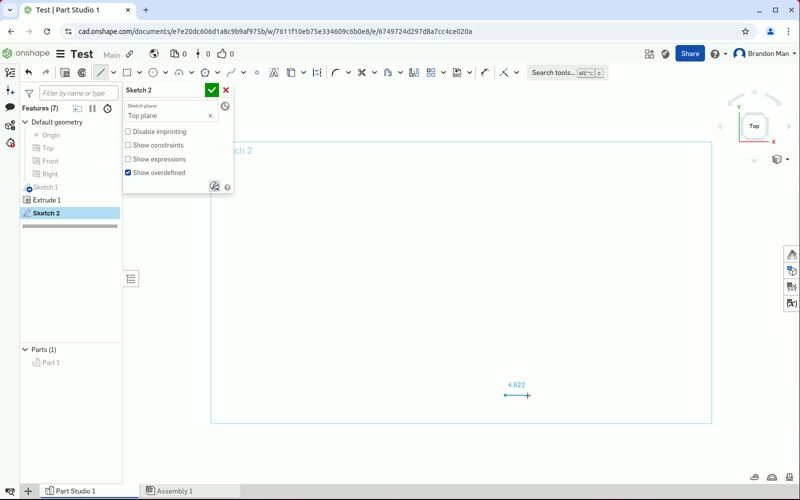
key_up(shift)
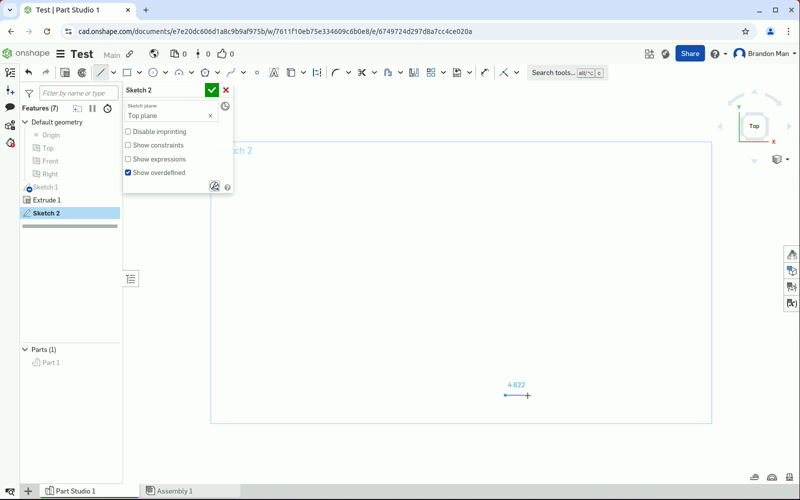
key_down(shift)
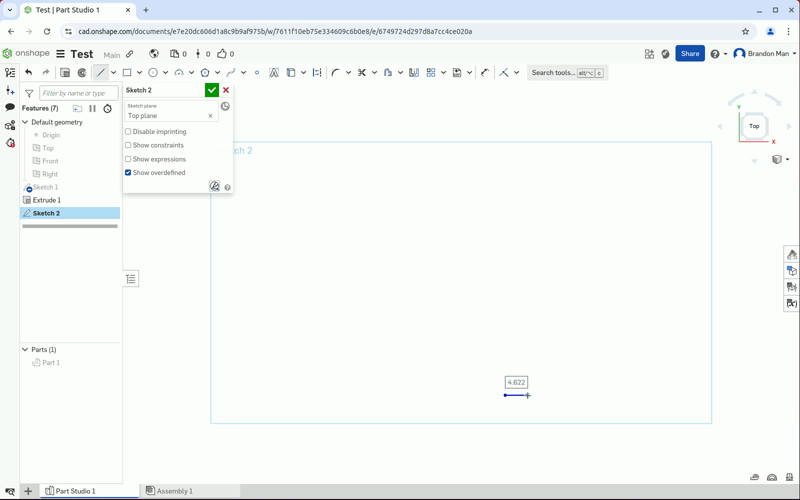
mouse_move(527, 282)
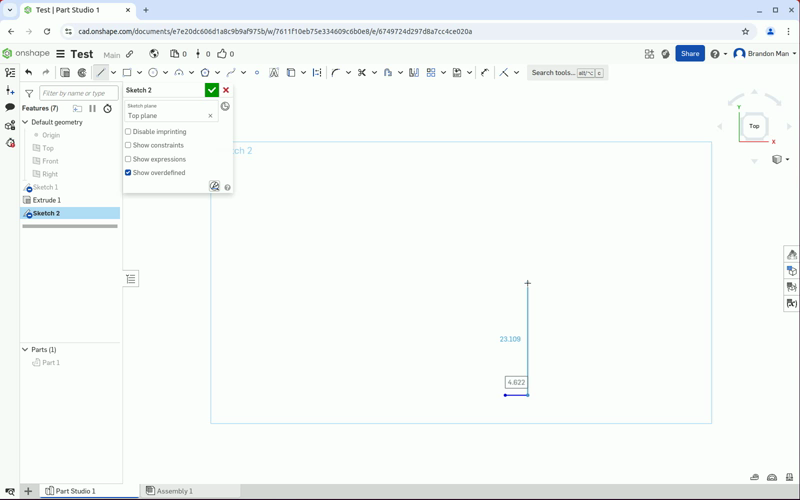
click(527, 282)
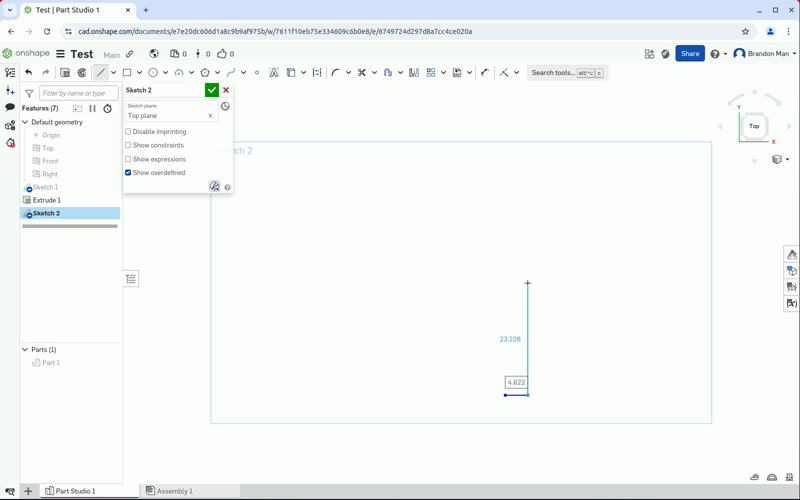
key_up(shift)
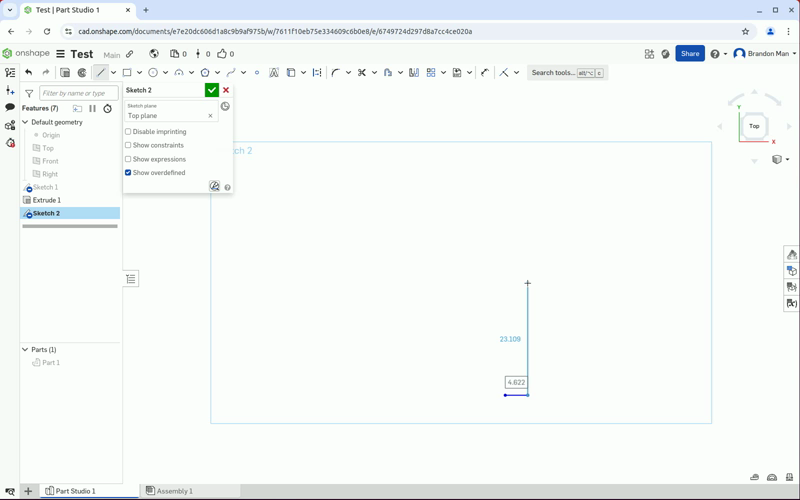
key_down(shift)
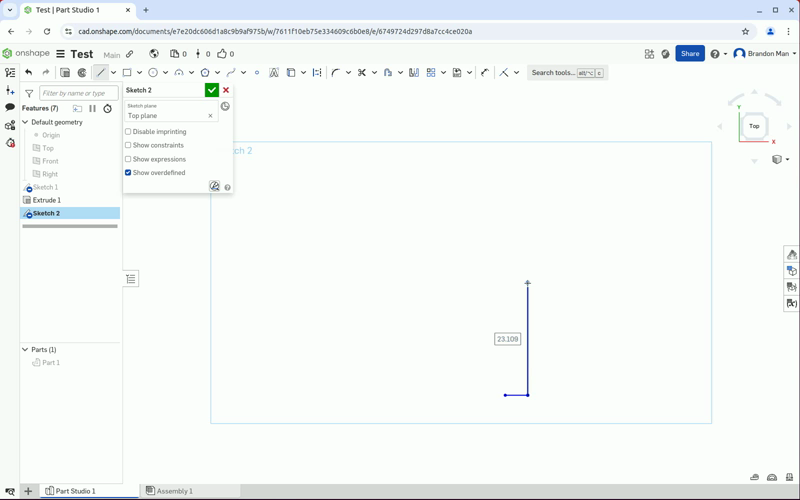
mouse_move(557, 282)
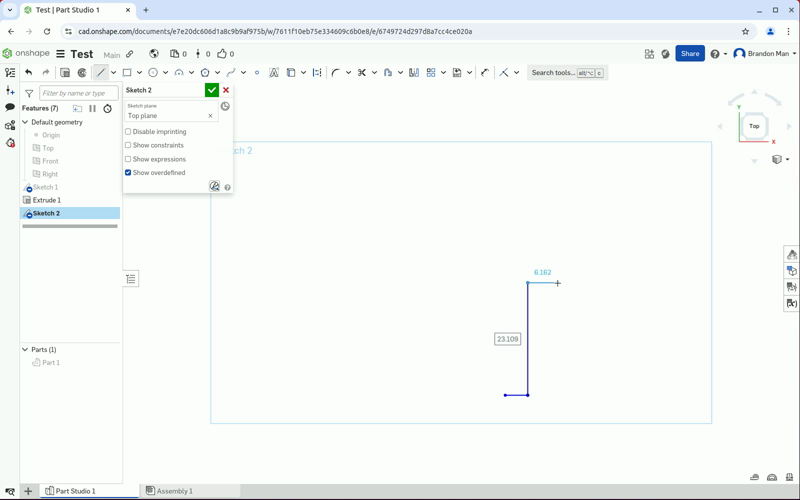
mouse_move(505, 282)
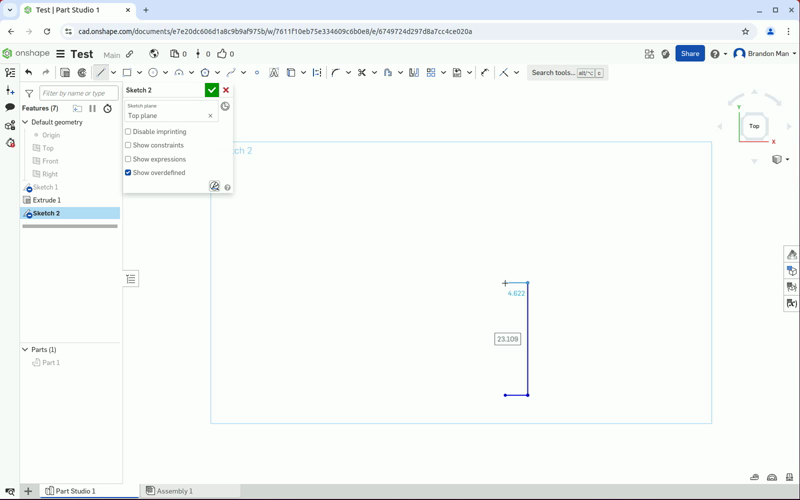
click(505, 282)
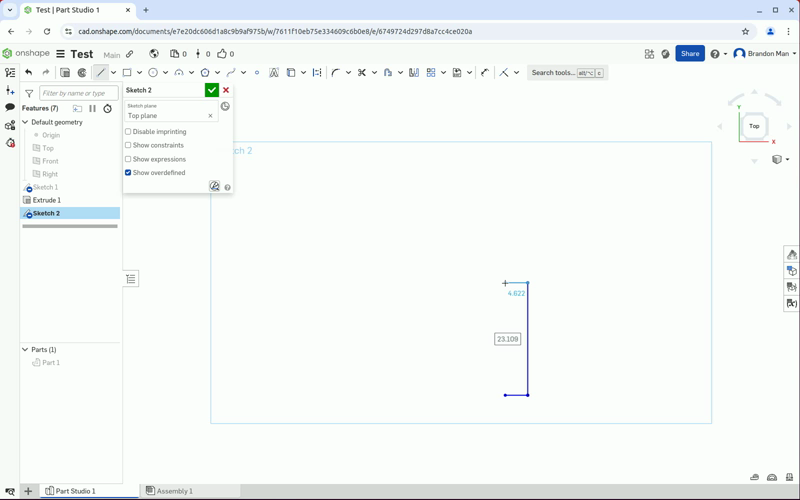
key_up(shift)
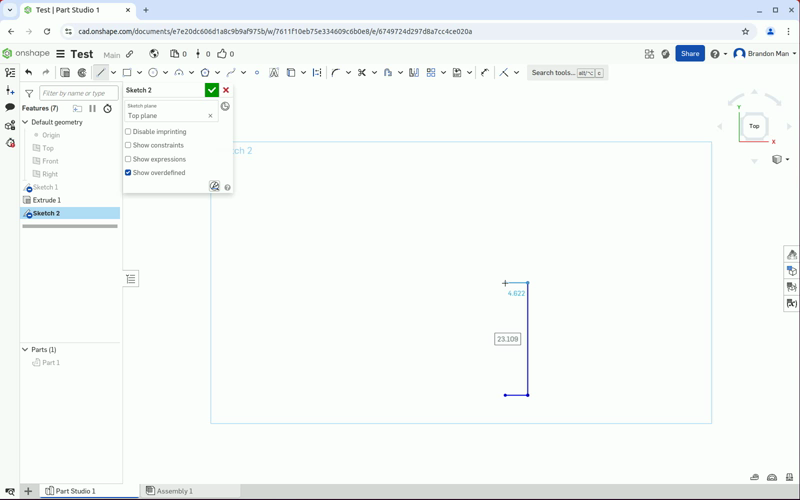
key_down(shift)
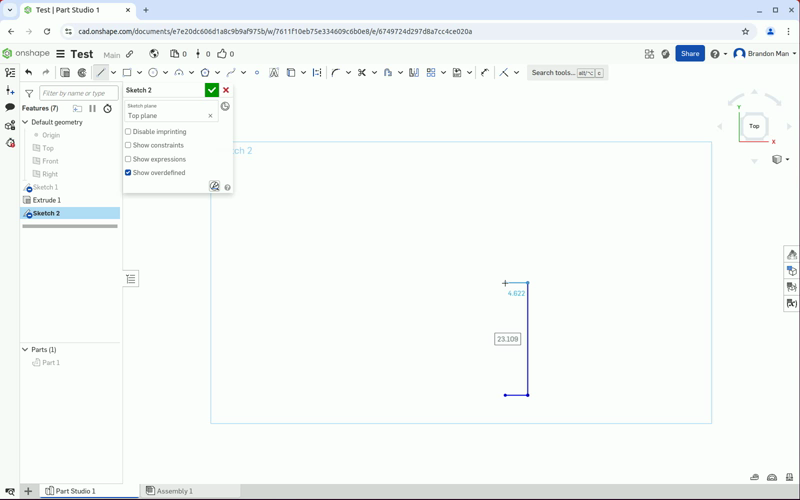
mouse_move(505, 395)
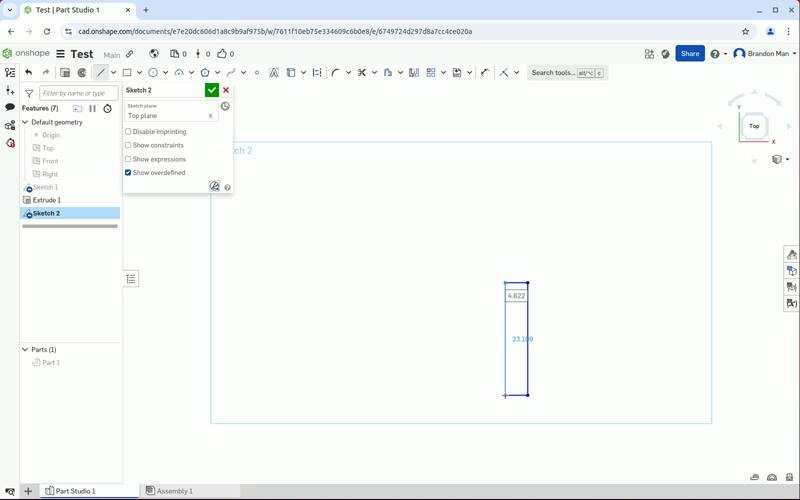
key_up(shift)
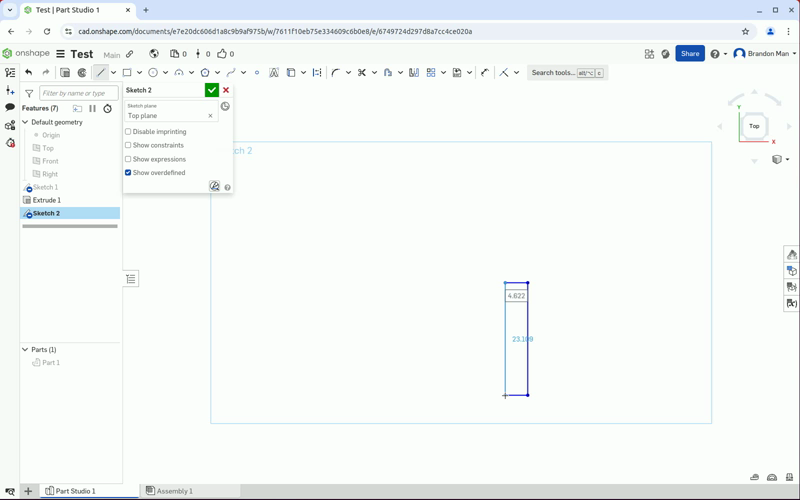
click(505, 395)
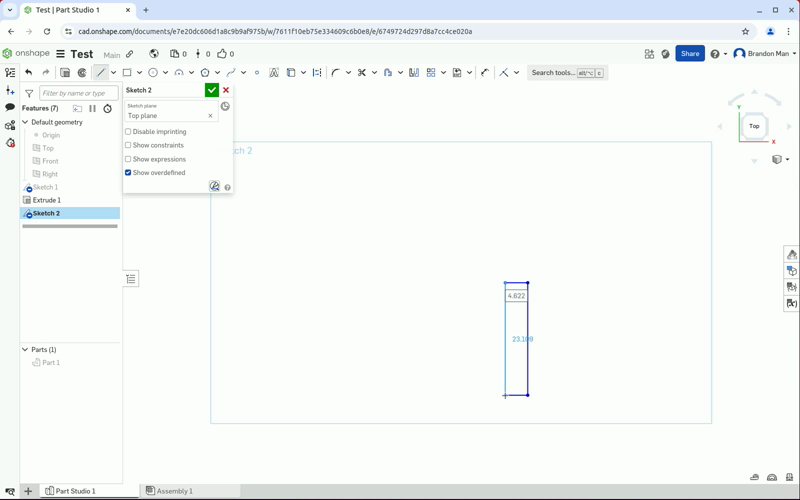
key(esc)
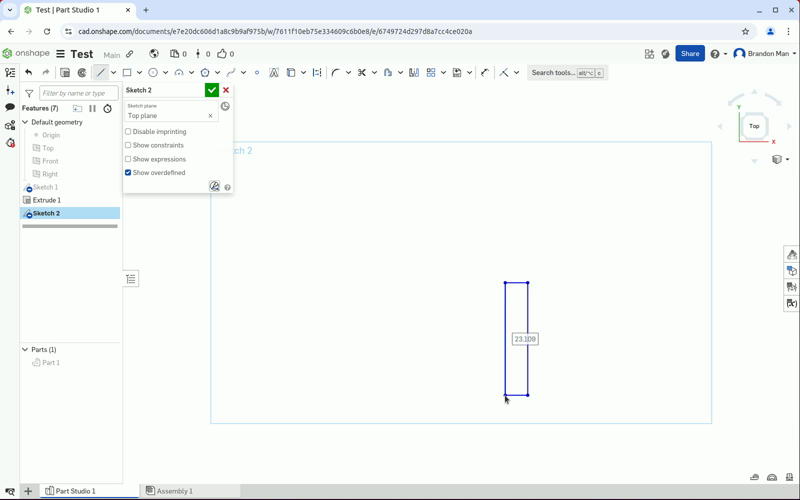
mouse_move(522, 341)
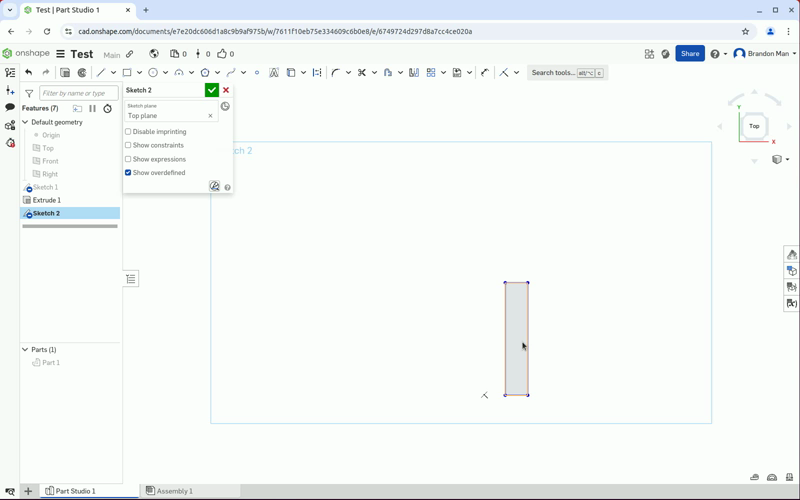
click(522, 341)
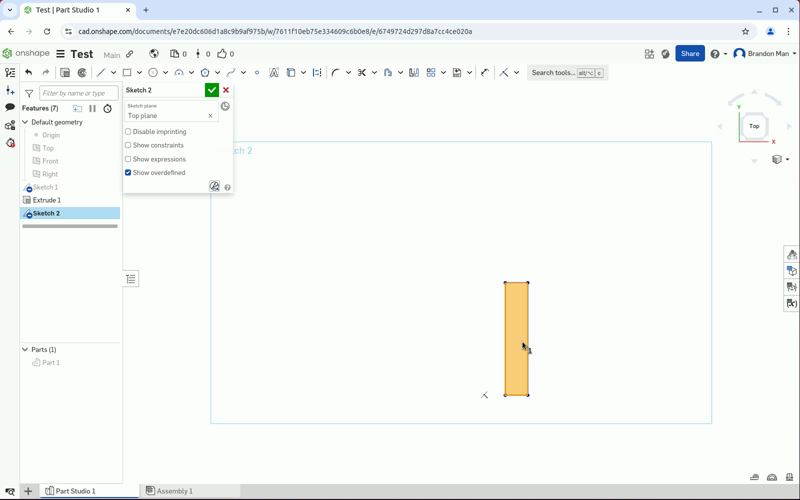
mouse_move(73, 352)
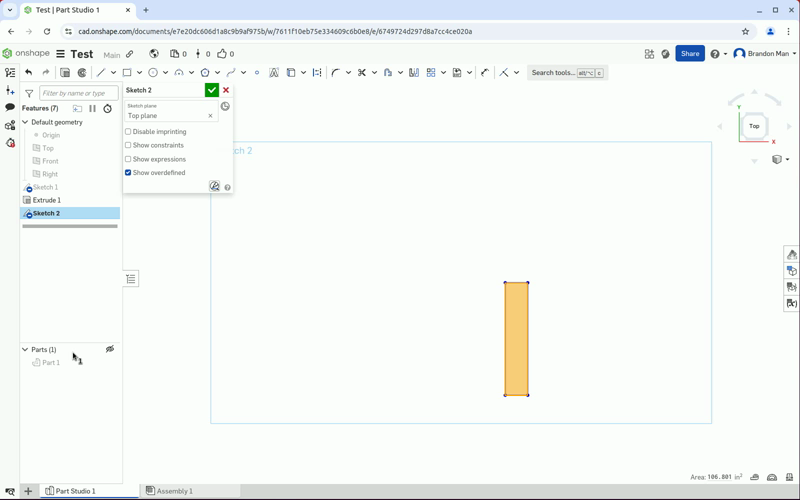
key(shift+y)
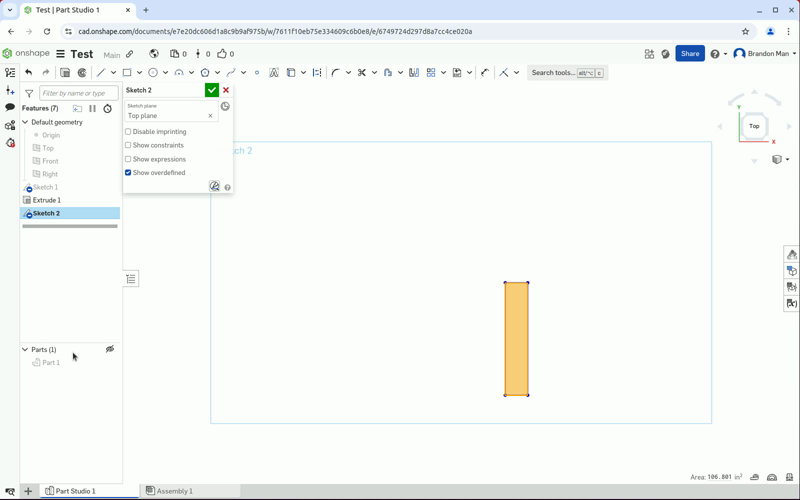
key(shift+e)
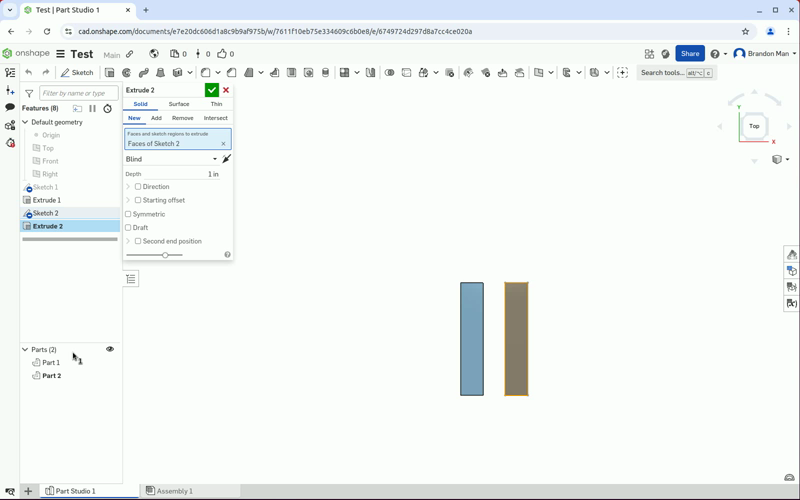
mouse_move(143, 106)
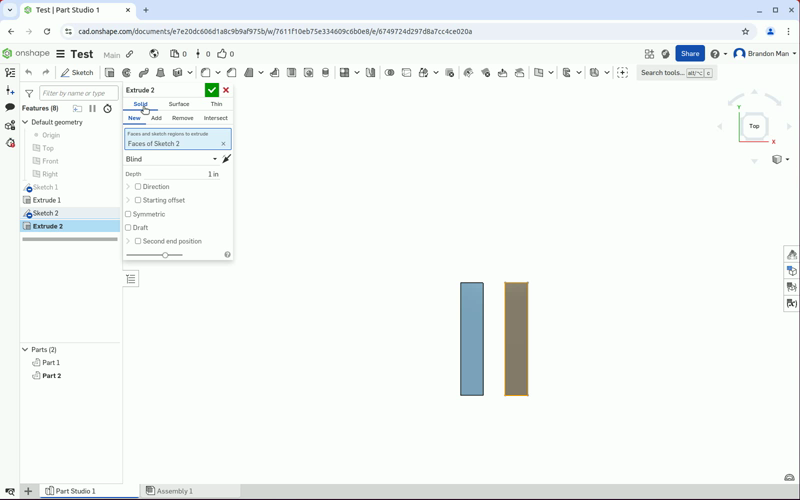
click(143, 106)
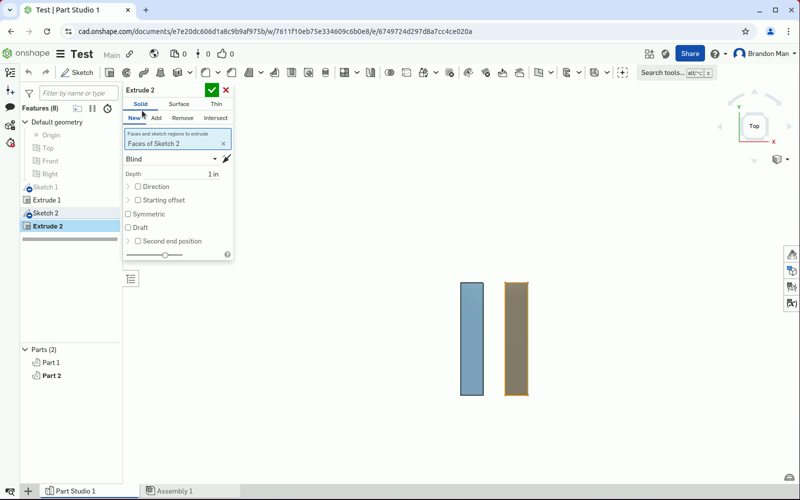
mouse_move(137, 120)
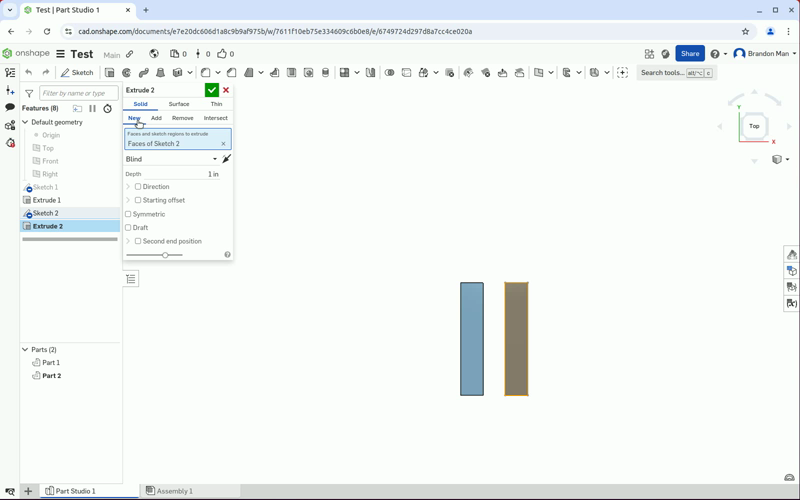
click(137, 120)
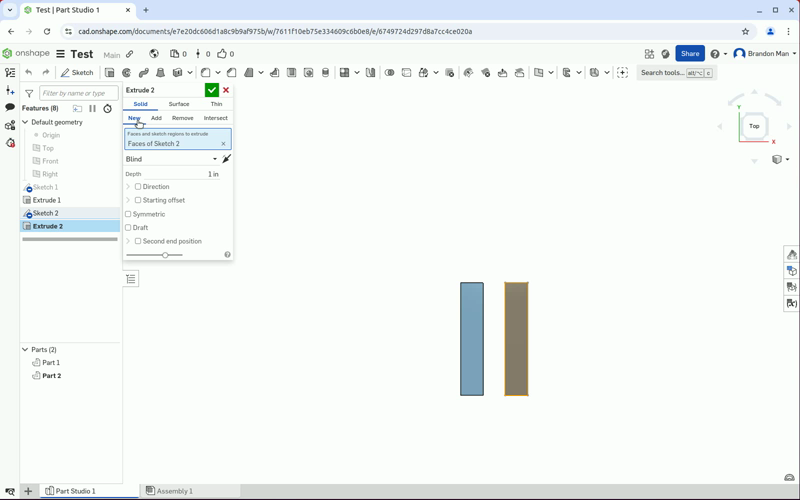
key(tab, 4)
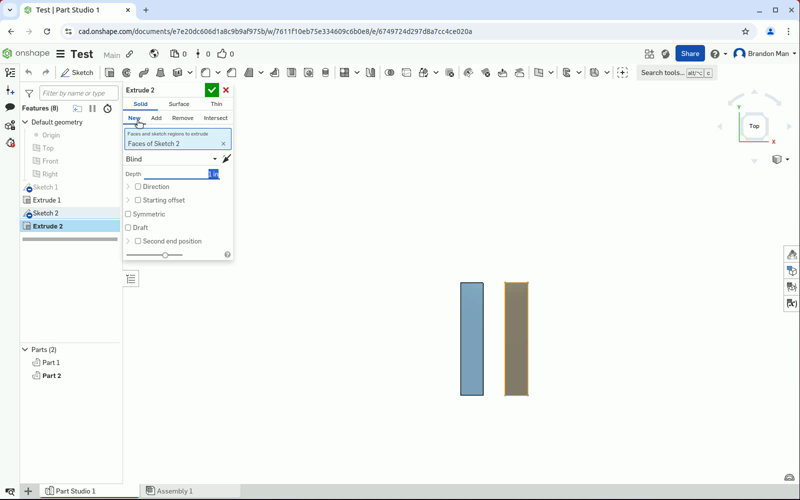
text(0.241)
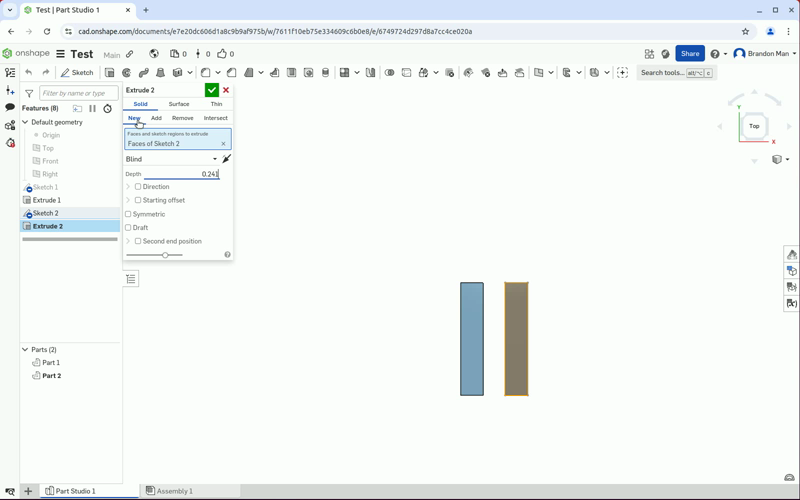
key(enter)
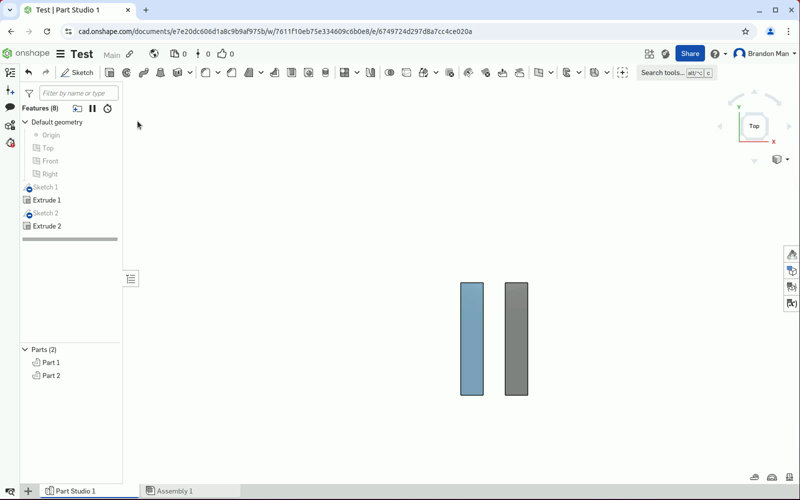
key(shift+h)
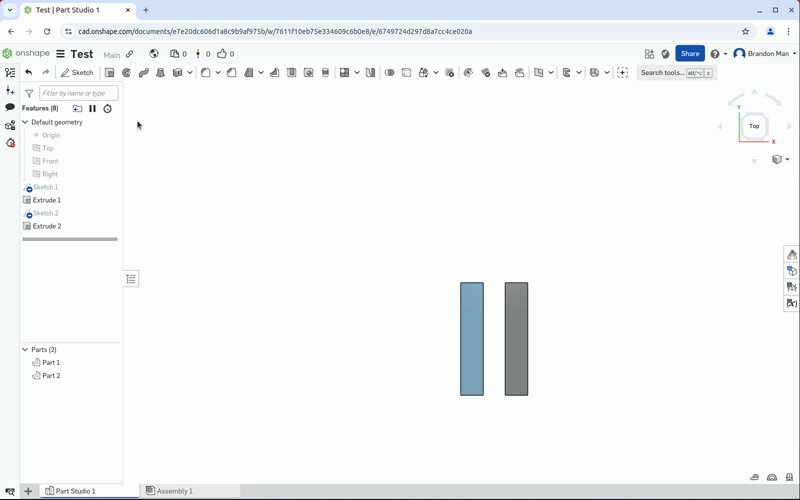
key(shift+h)
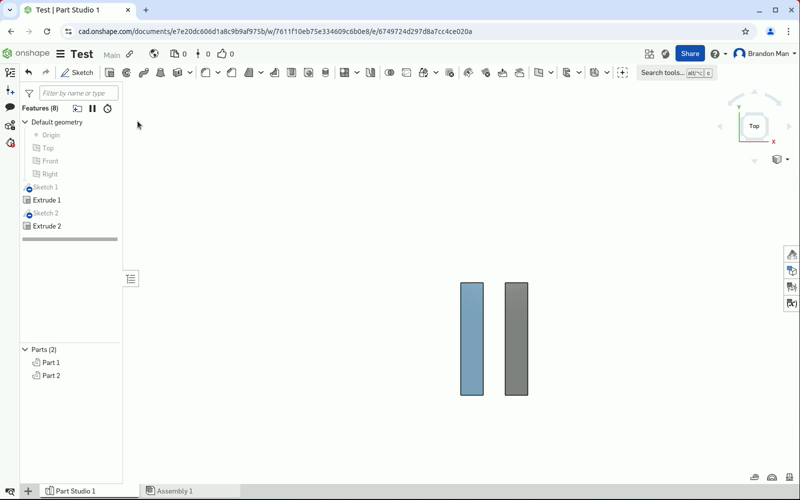
mouse_move(73, 189)
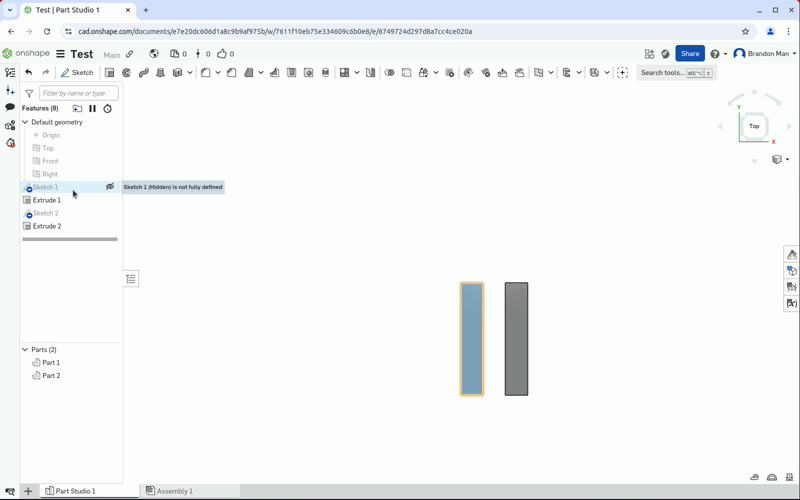
click(73, 189)
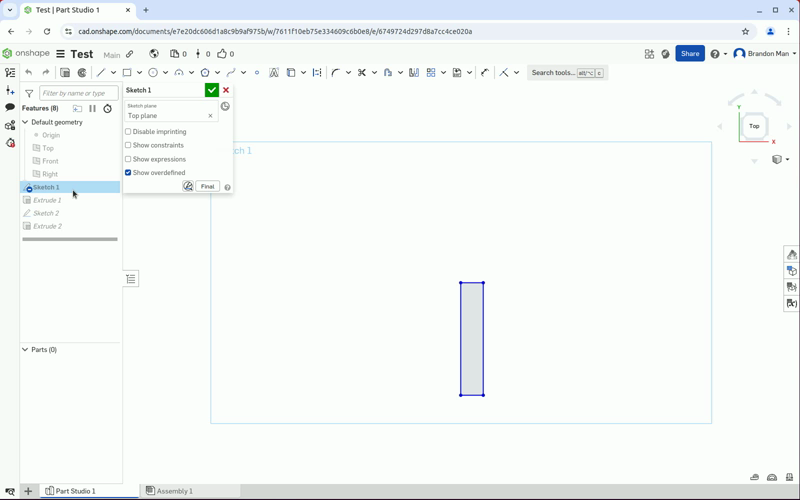
mouse_move(229, 92)
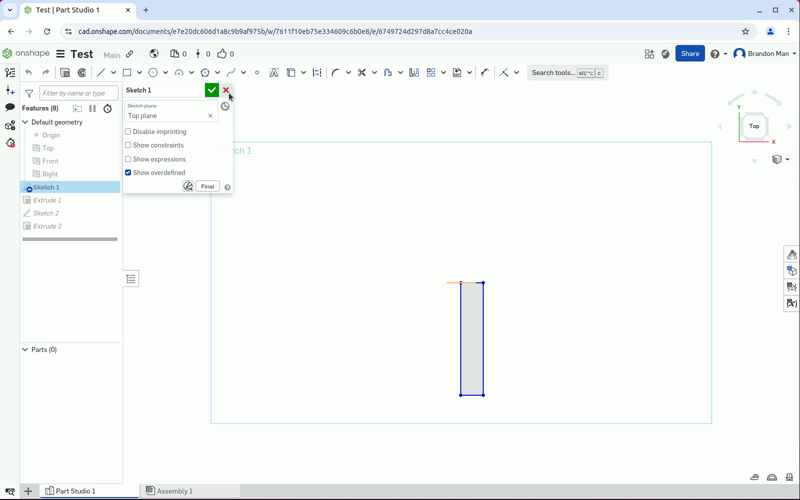
click(229, 92)
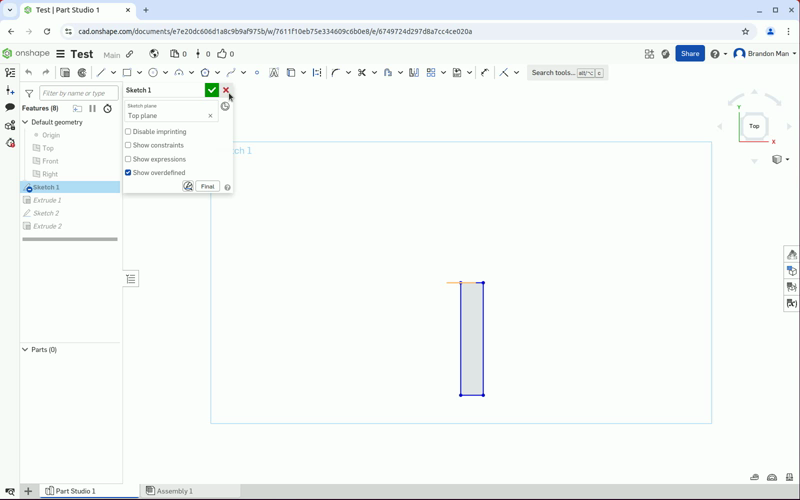
key(shift+s)
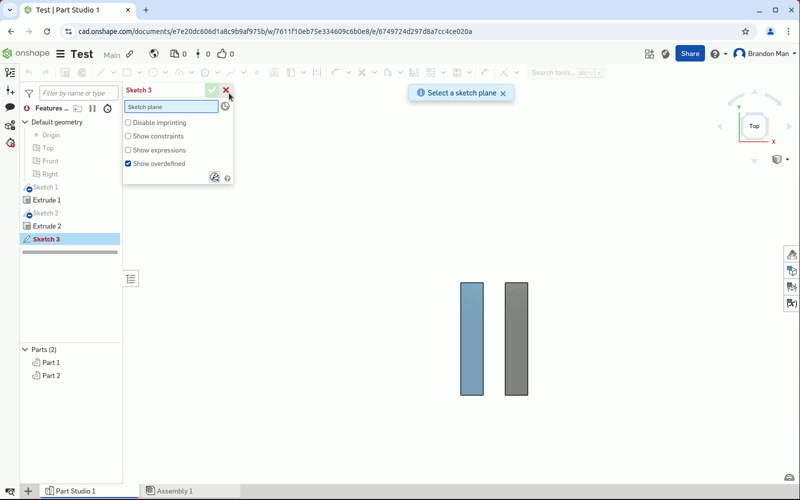
mouse_move(73, 150)
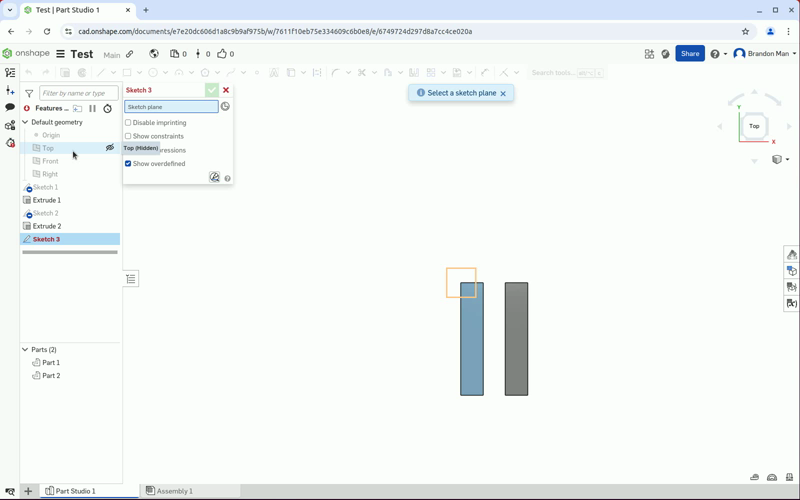
click(73, 150)
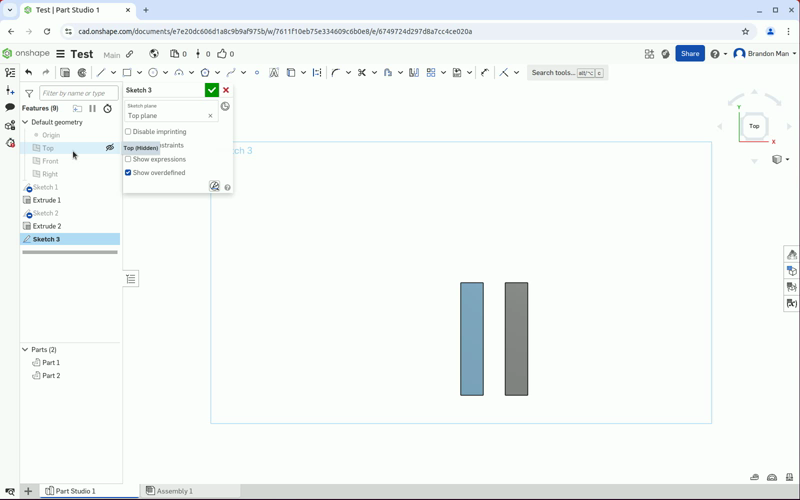
mouse_move(73, 352)
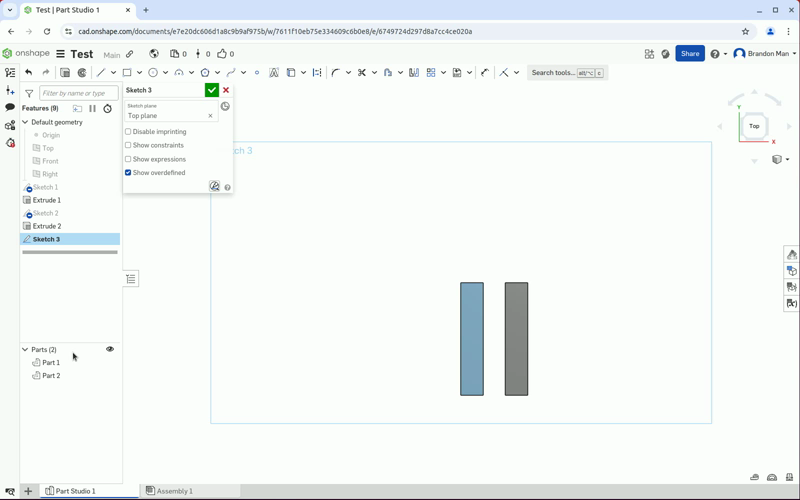
key(y)
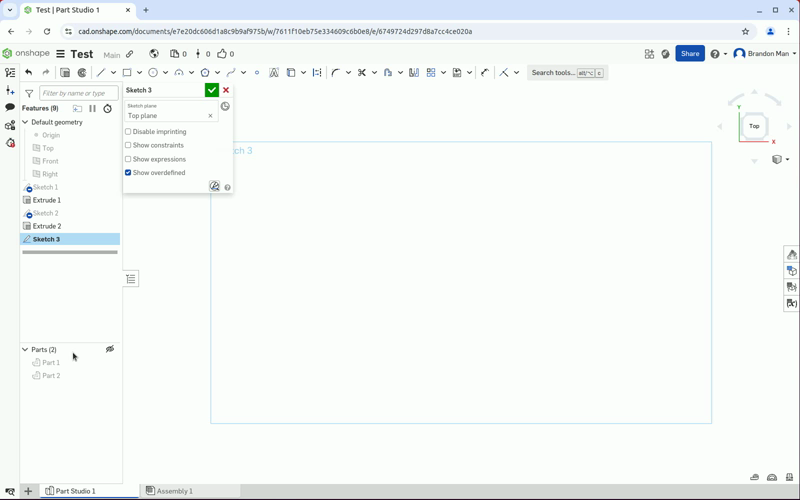
key(l)
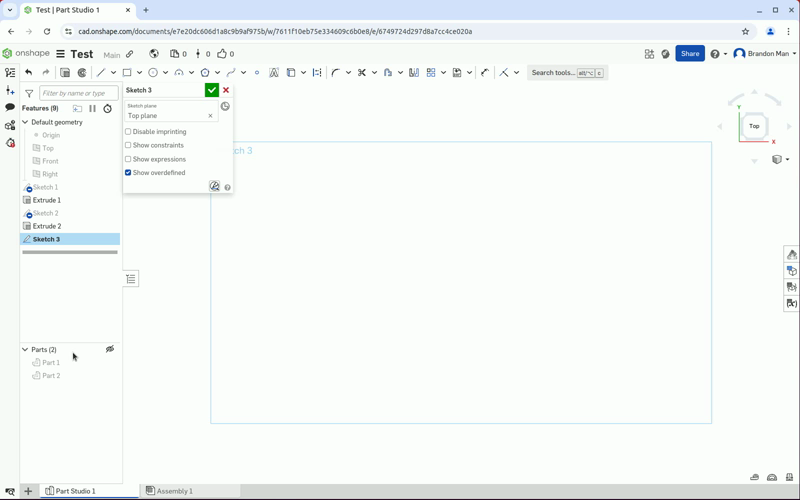
key_down(shift)
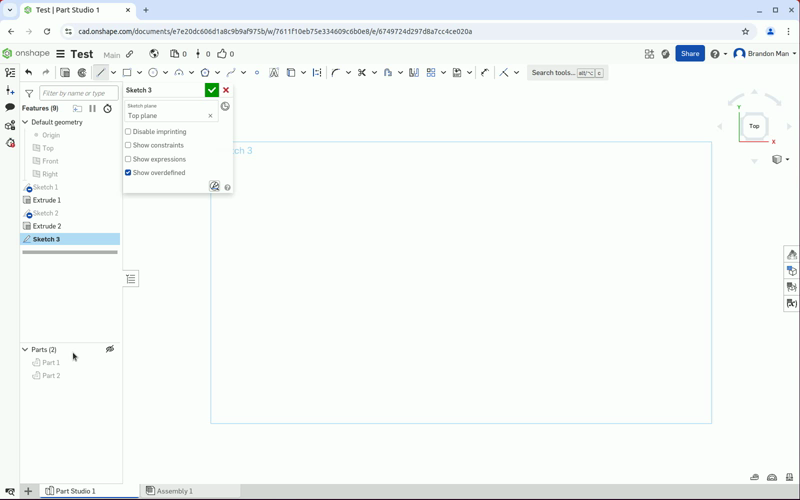
mouse_move(551, 395)
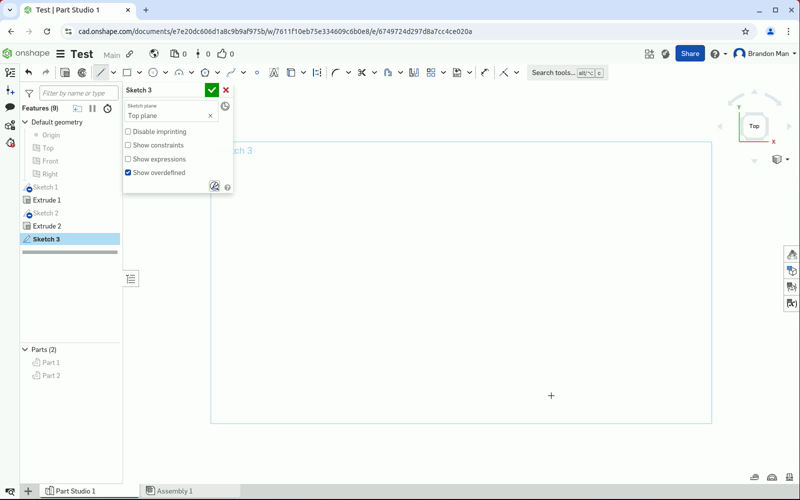
click(551, 395)
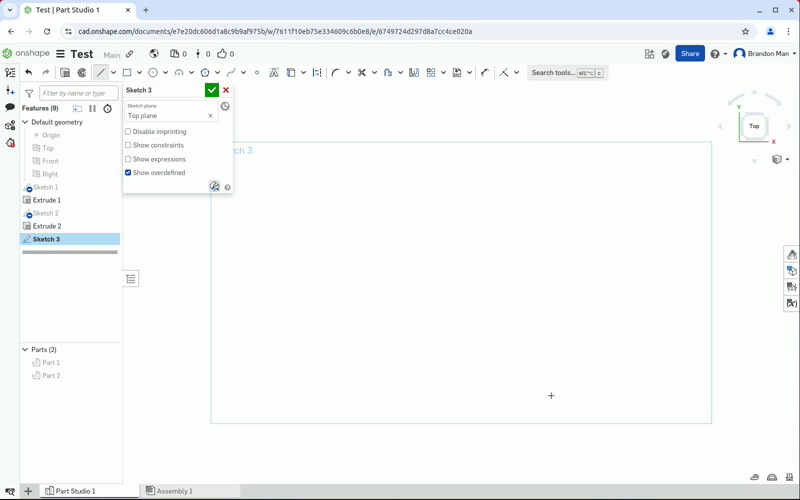
key_up(shift)
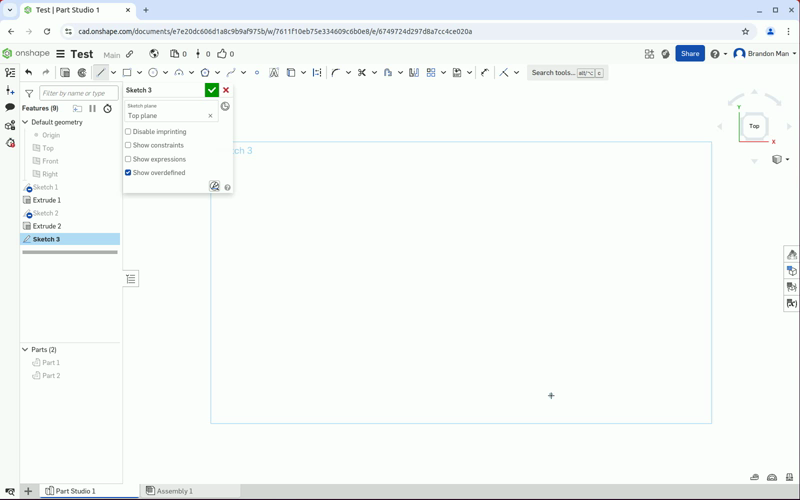
key_down(shift)
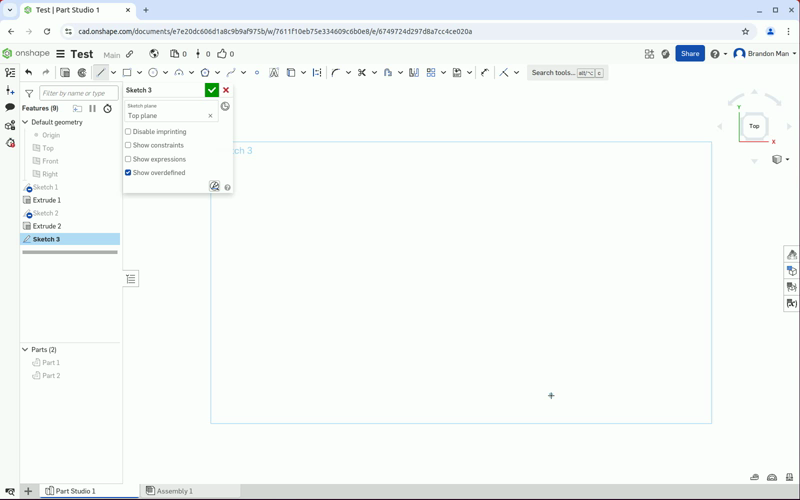
mouse_move(581, 395)
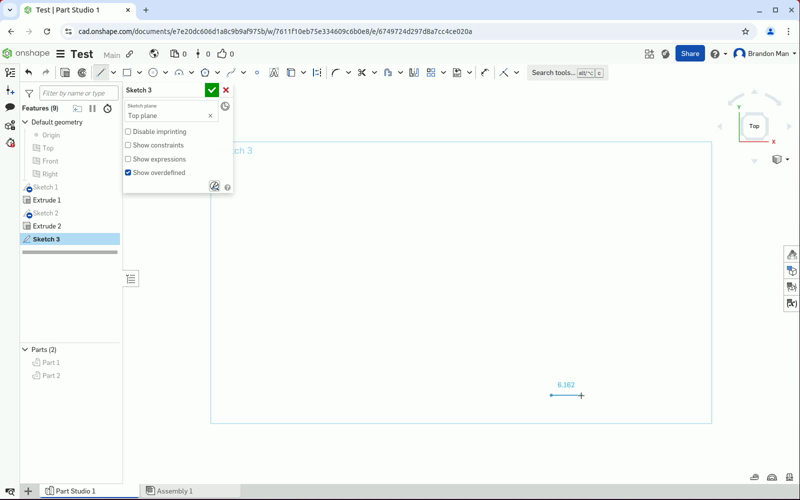
mouse_move(573, 395)
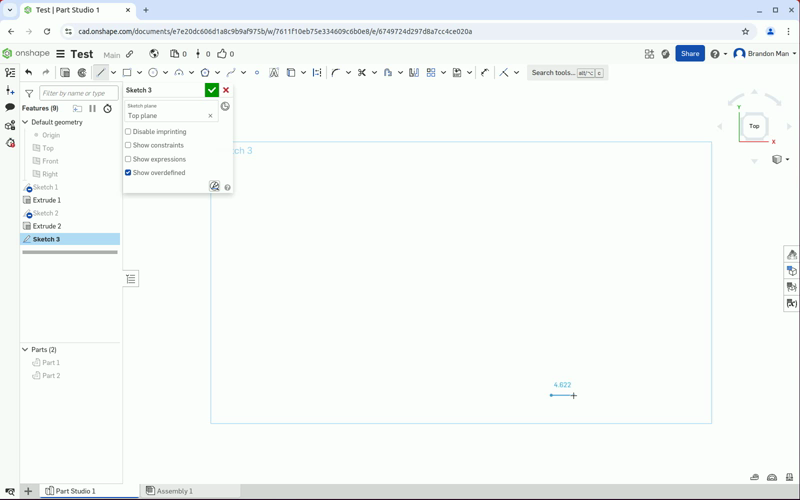
click(573, 395)
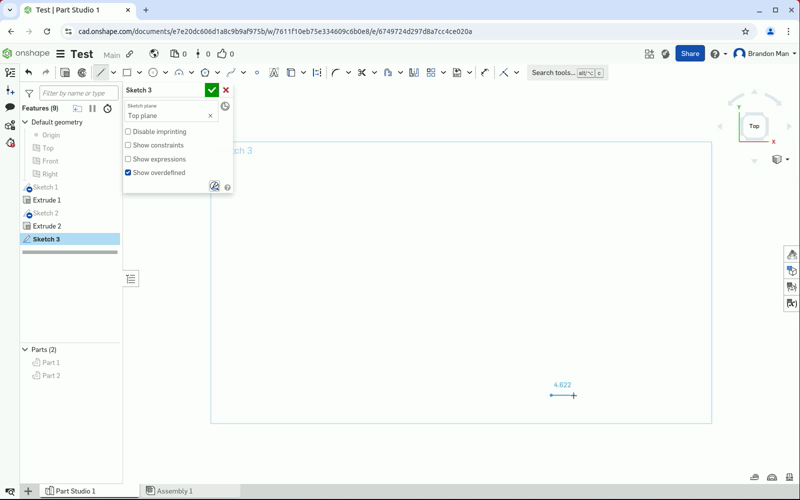
key_up(shift)
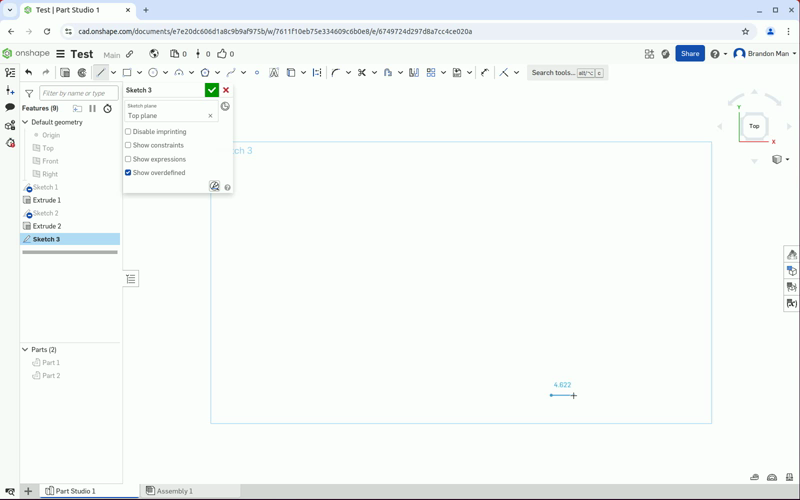
key_down(shift)
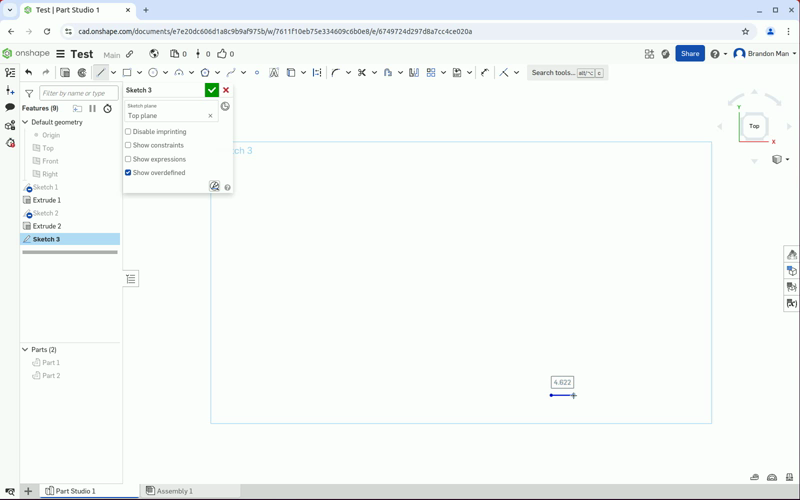
mouse_move(573, 282)
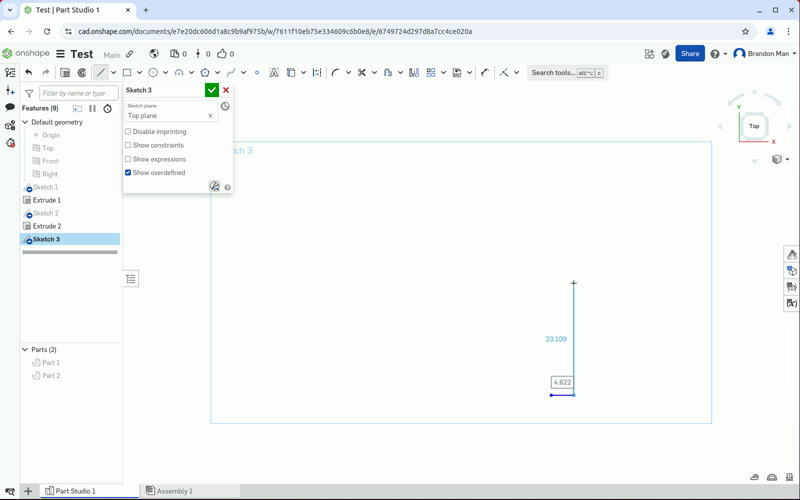
click(573, 282)
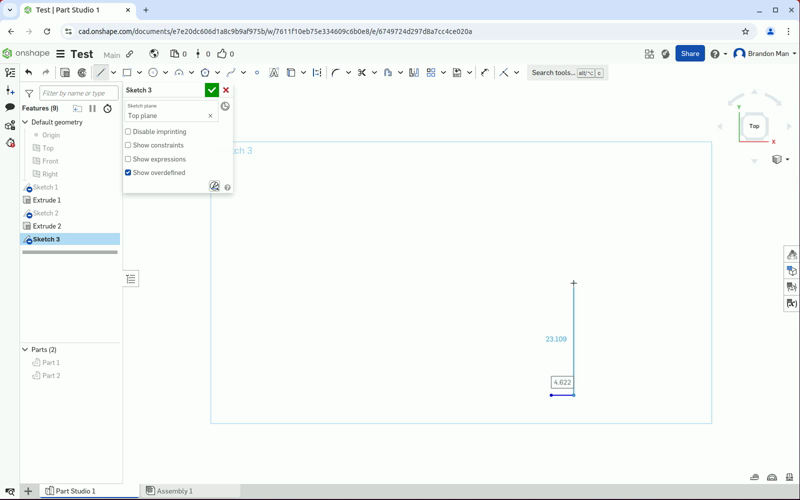
key_up(shift)
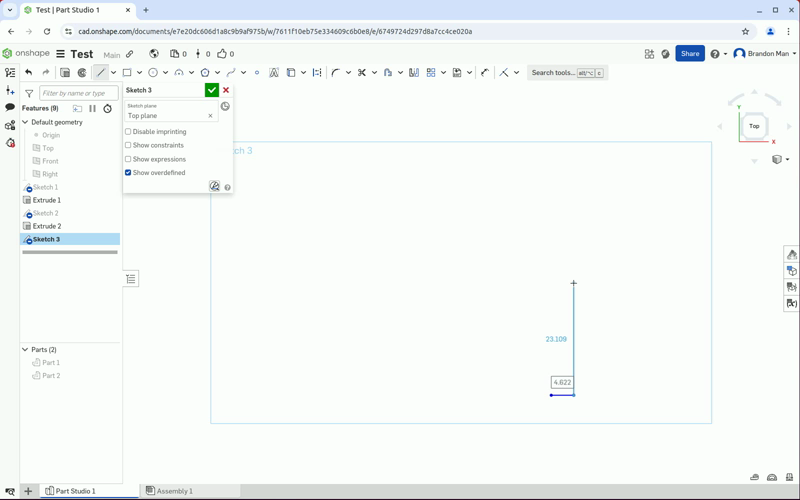
key_down(shift)
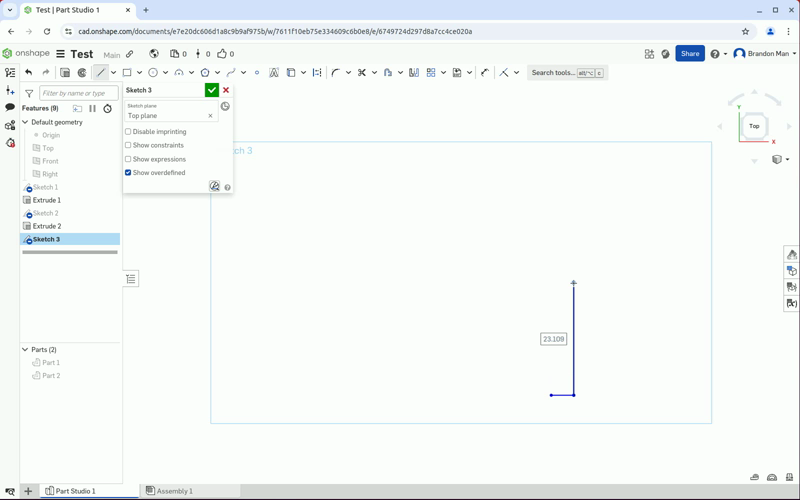
mouse_move(589, 282)
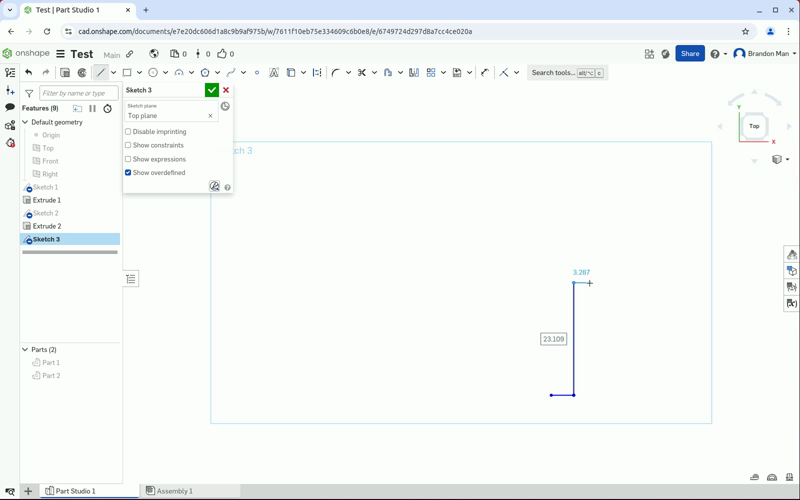
mouse_move(551, 282)
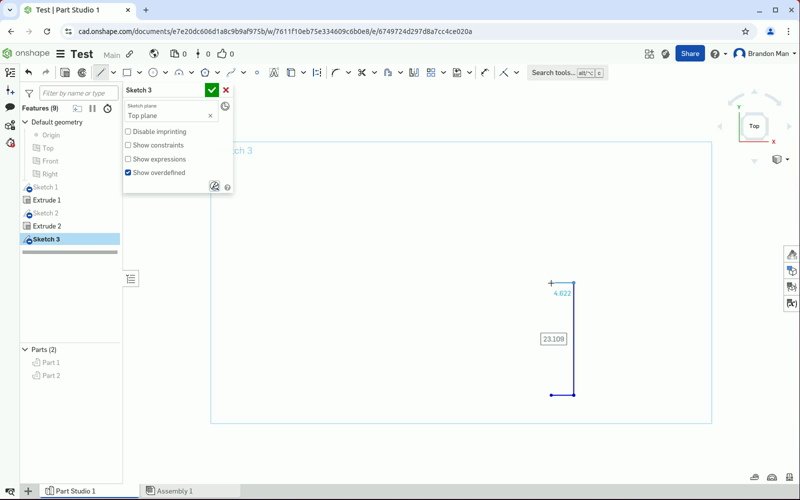
click(551, 282)
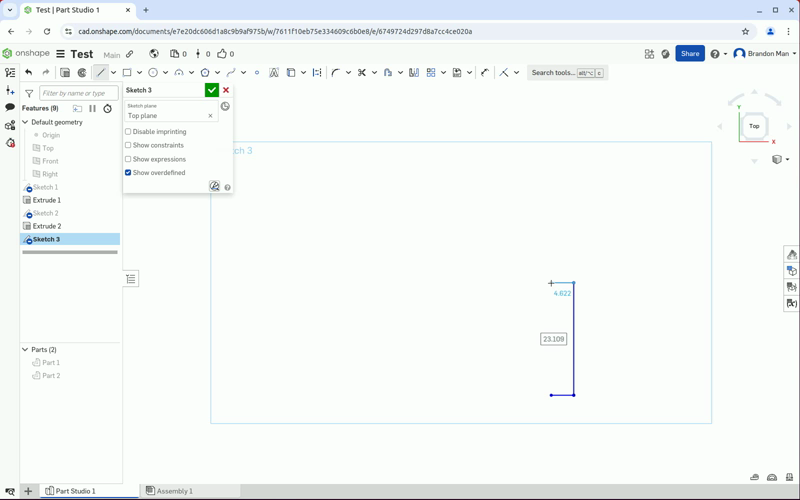
key_up(shift)
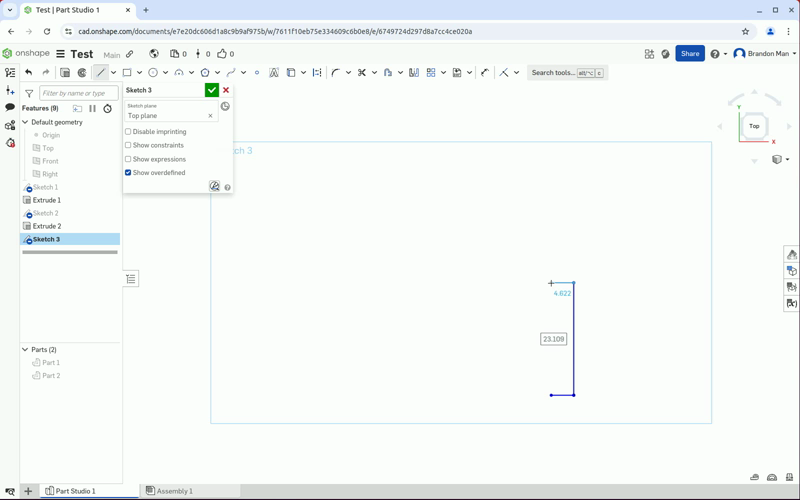
key_down(shift)
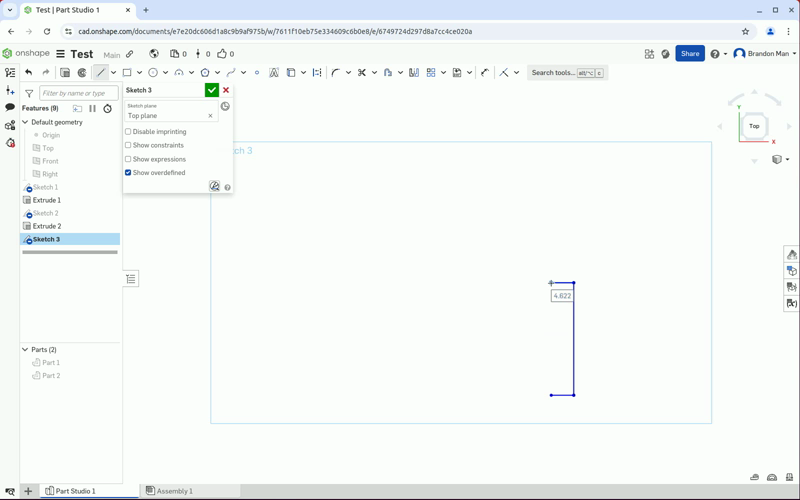
mouse_move(551, 395)
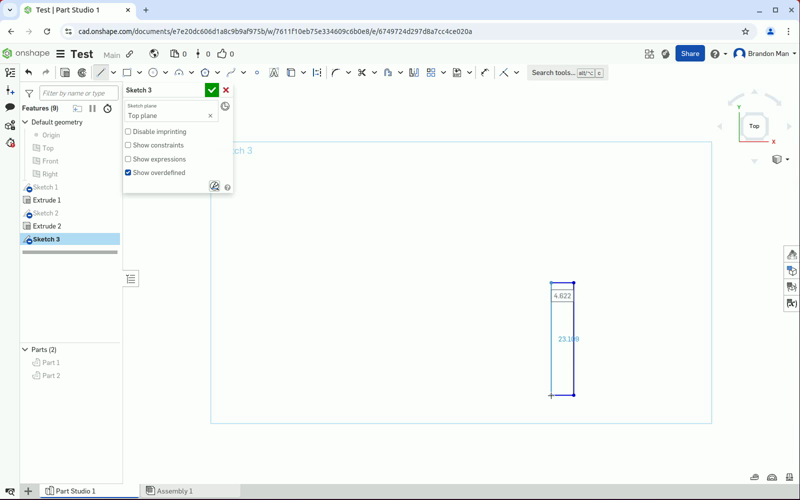
key_up(shift)
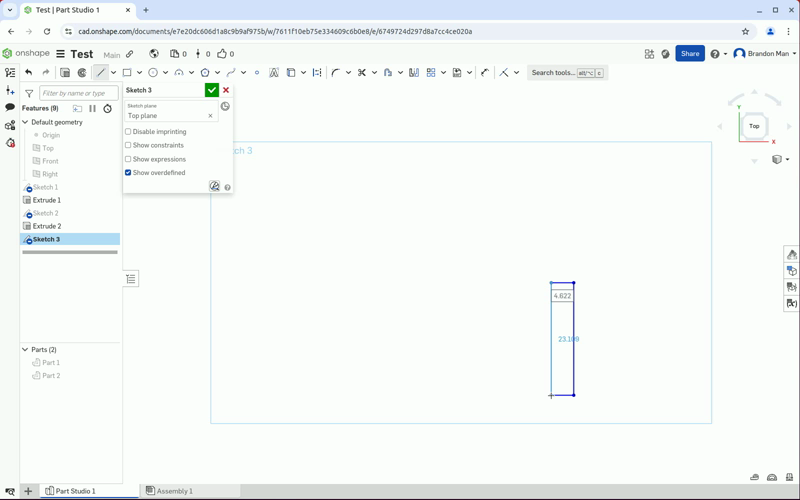
click(551, 395)
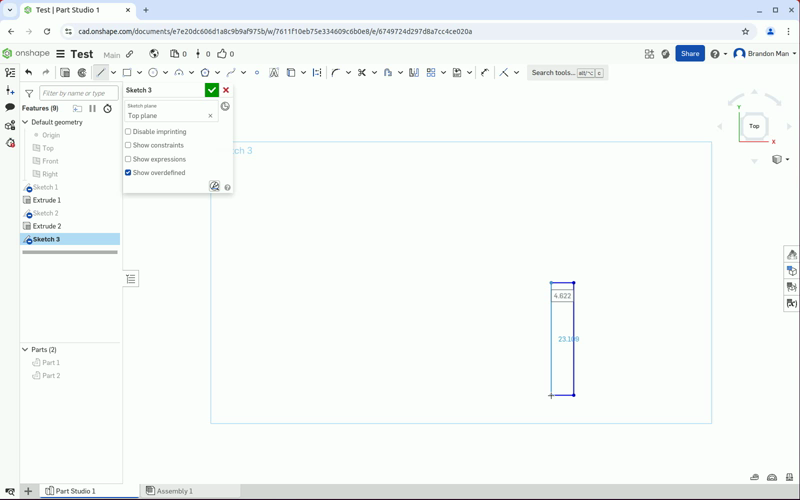
key(esc)
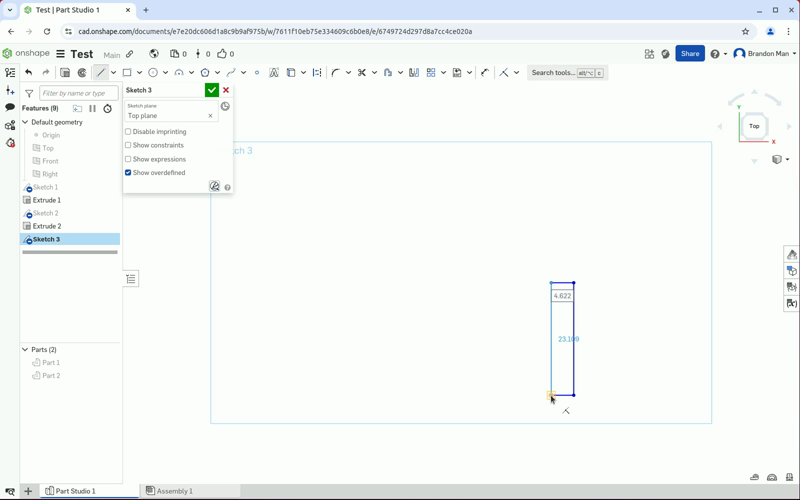
mouse_move(562, 393)
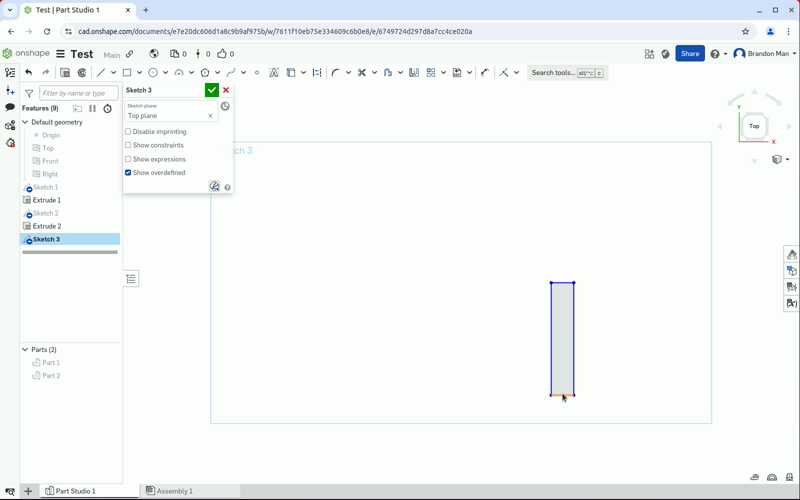
click(562, 393)
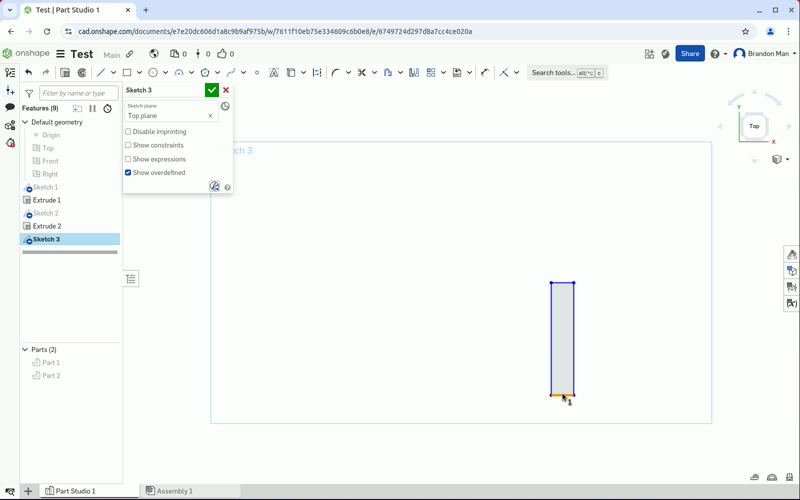
mouse_move(73, 352)
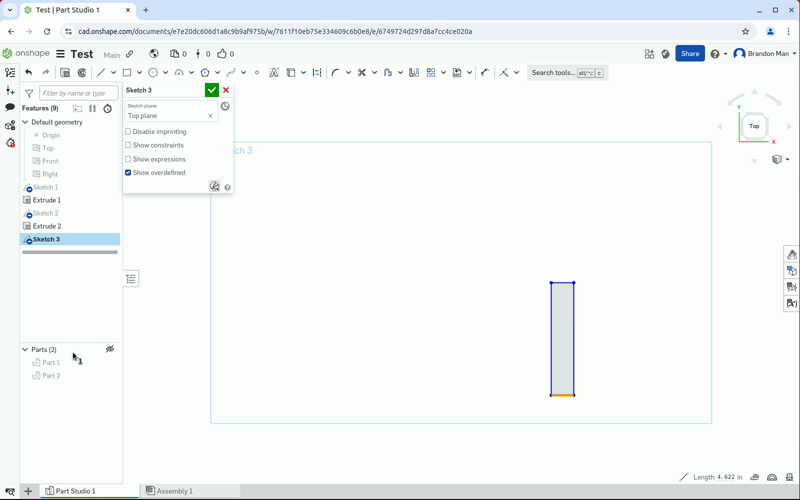
key(shift+y)
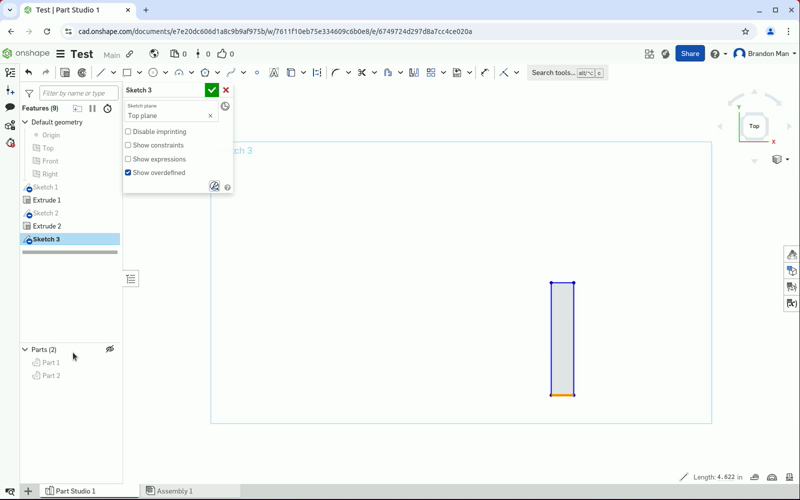
key(shift+e)
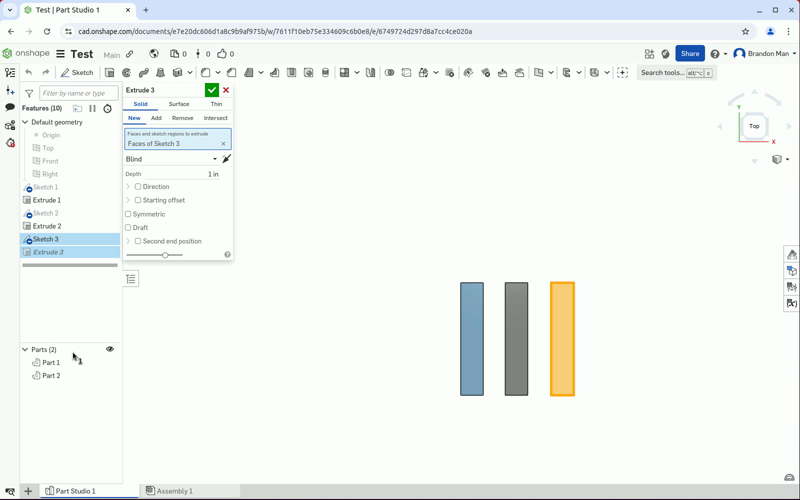
mouse_move(143, 106)
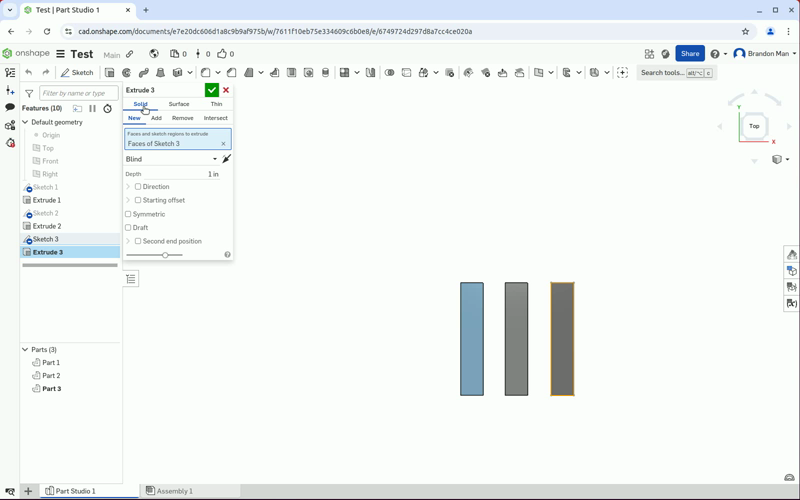
click(143, 106)
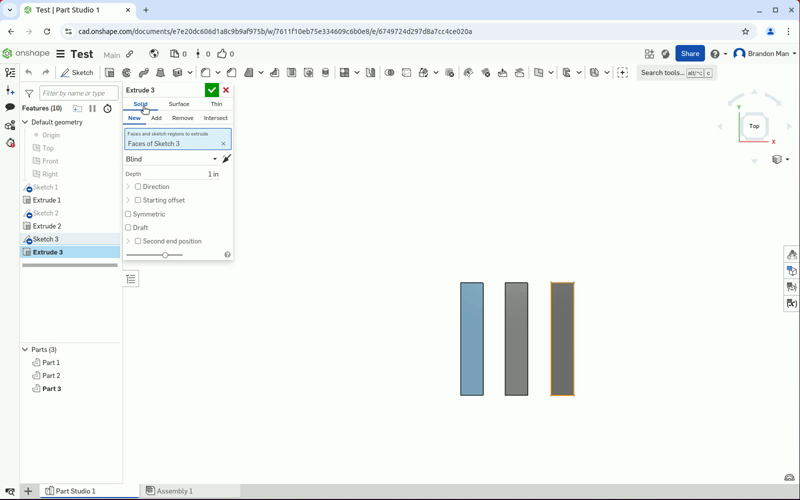
mouse_move(137, 120)
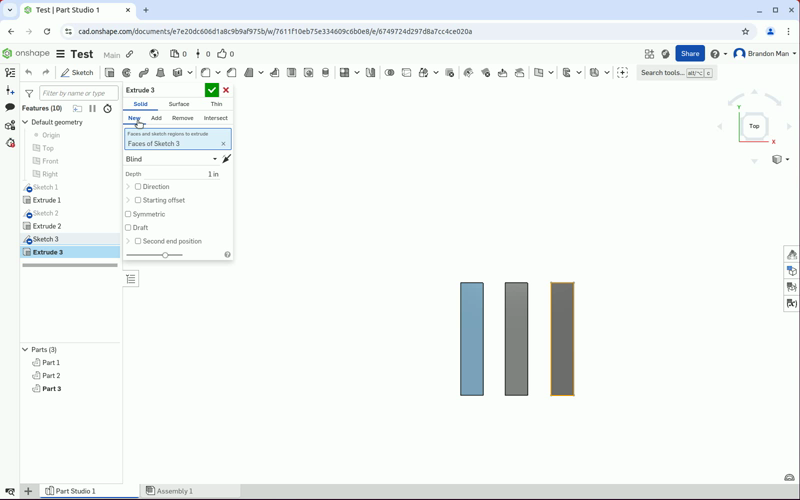
click(137, 120)
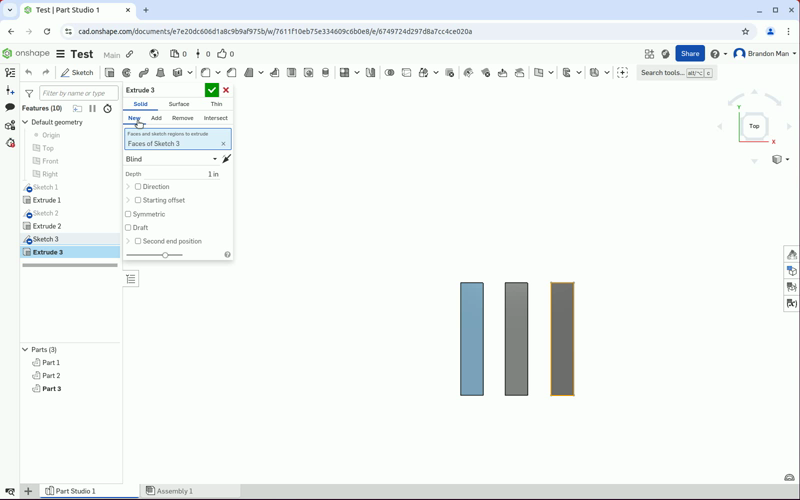
key(tab, 4)
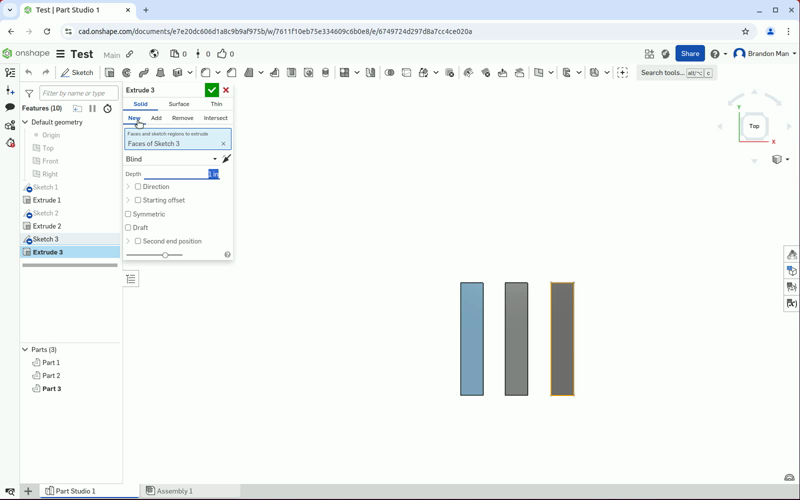
text(0.241)
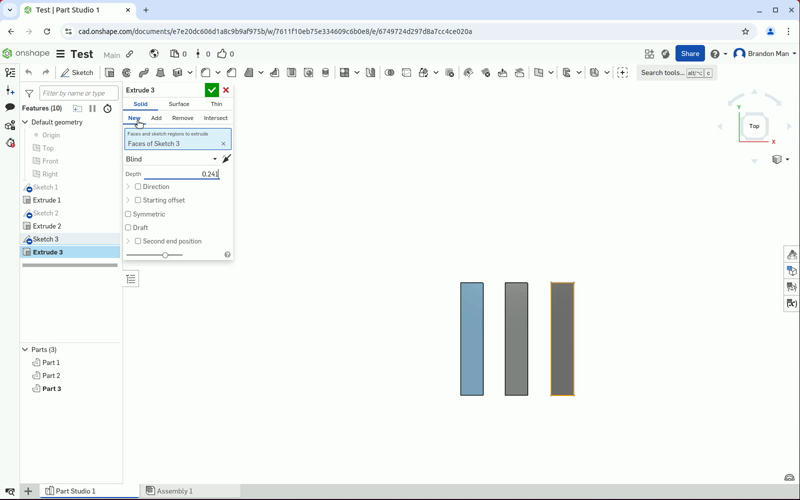
key(enter)
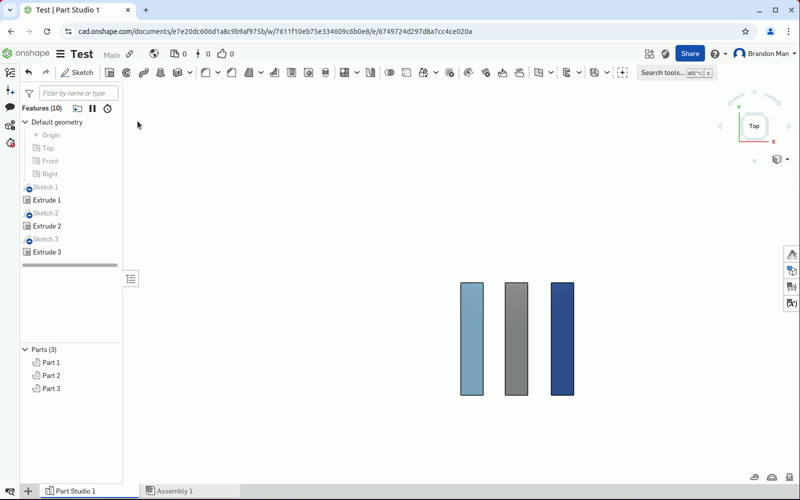
key(shift+h)
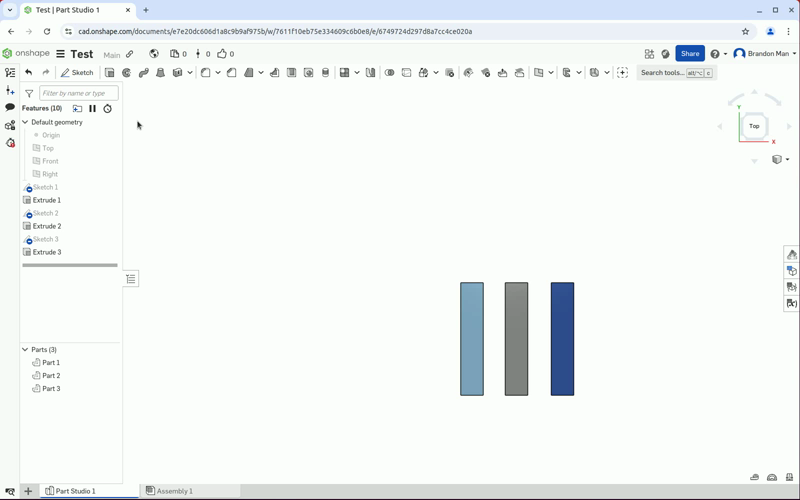
key(shift+h)
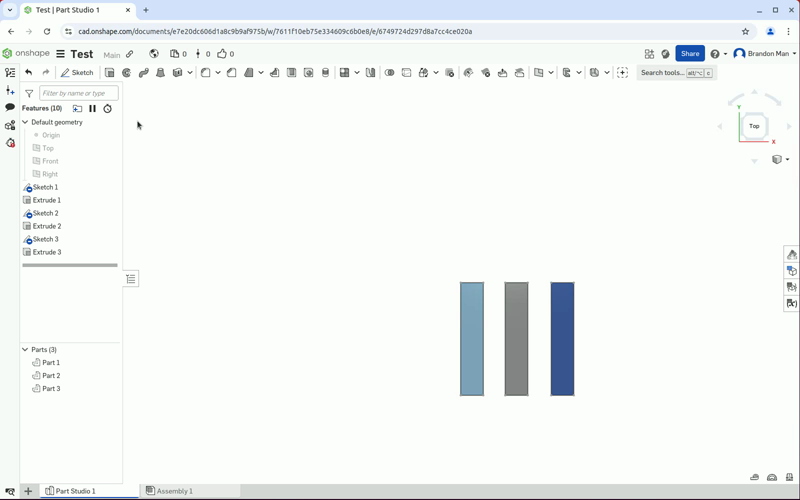
key(shift+7)
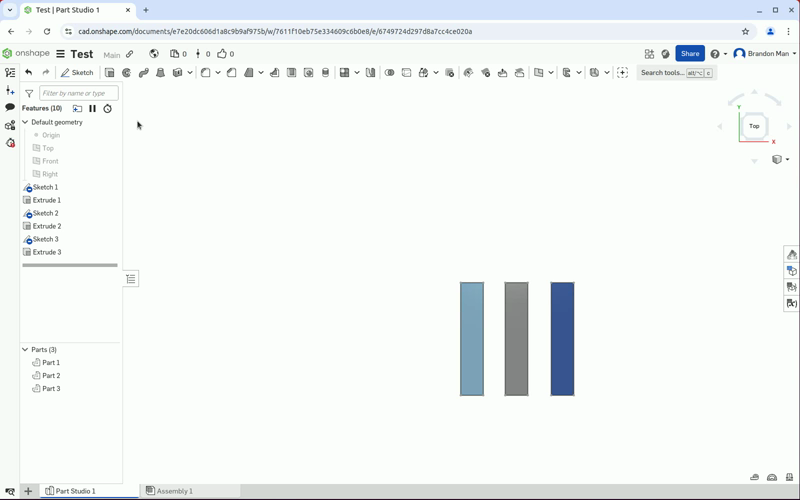
key(up, 3)
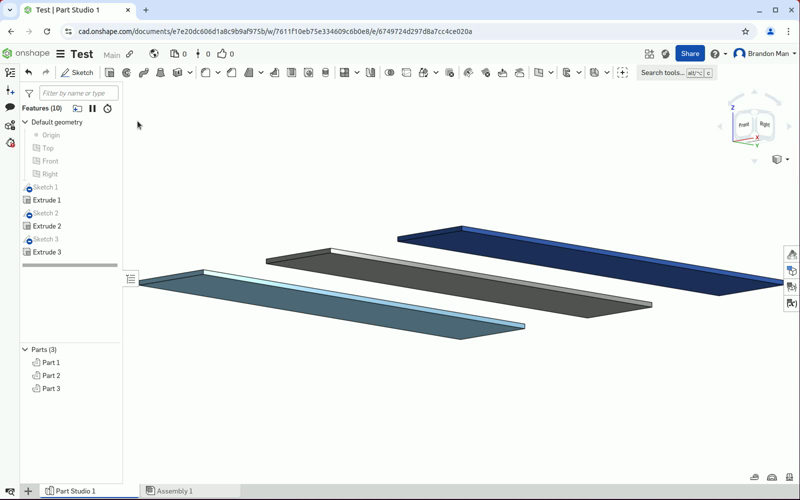
key(left, 3)
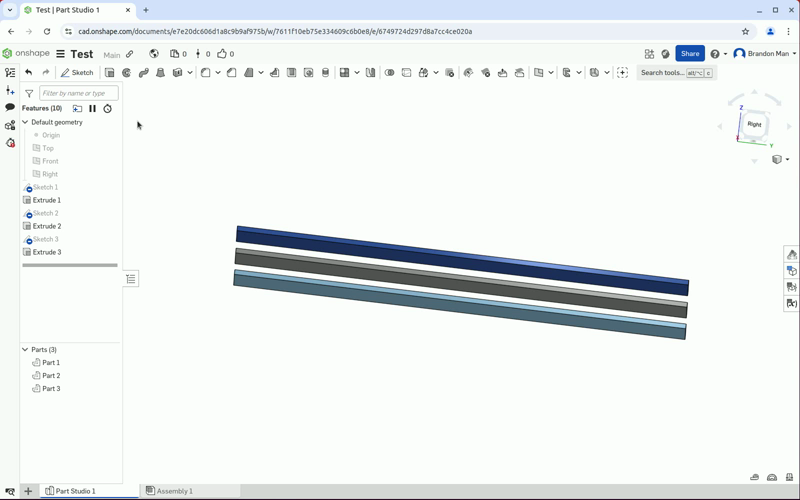
key(right, 3)
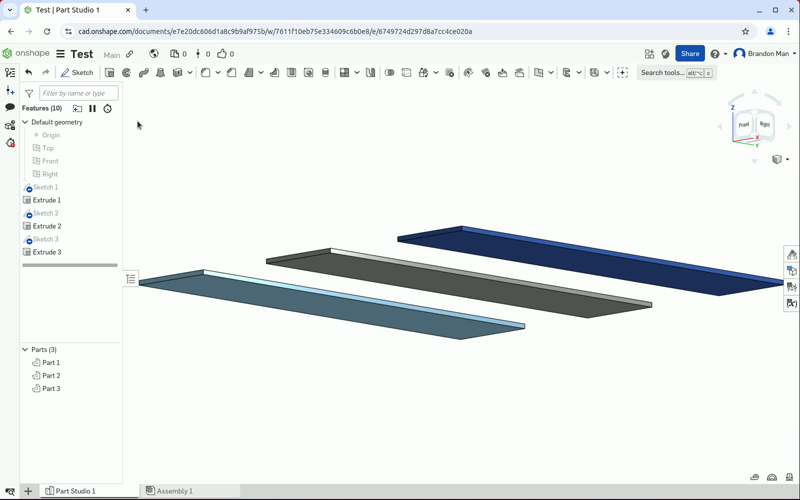
key(down, 3)
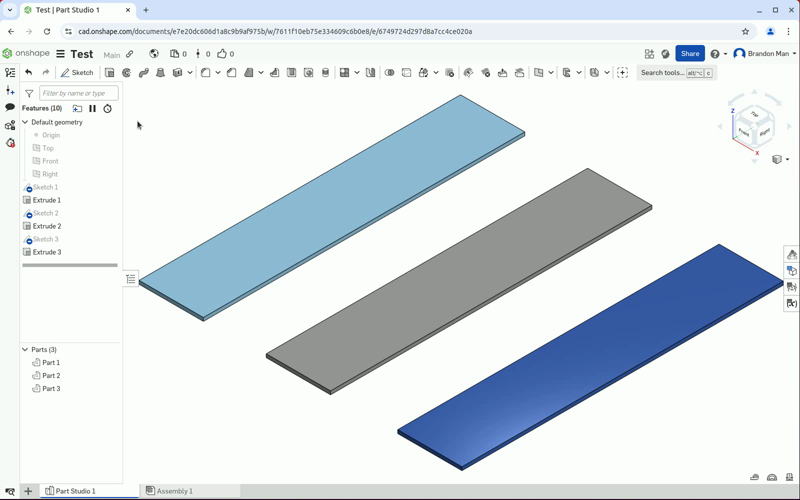
mouse_move(73, 189)
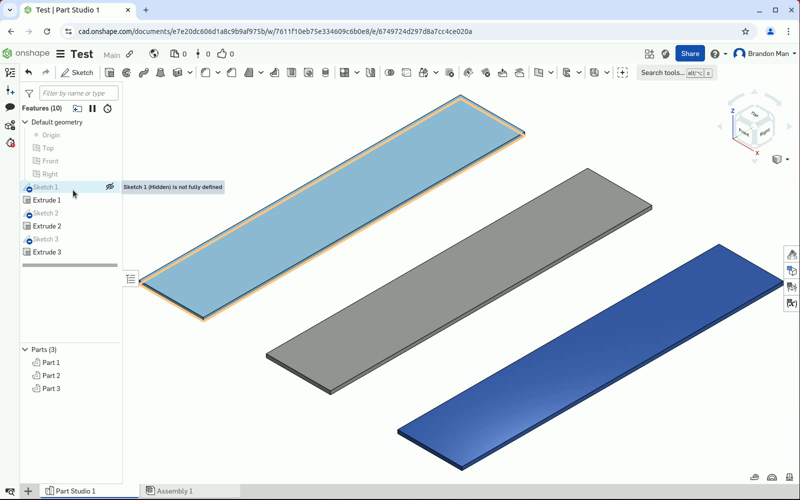
click(73, 189)